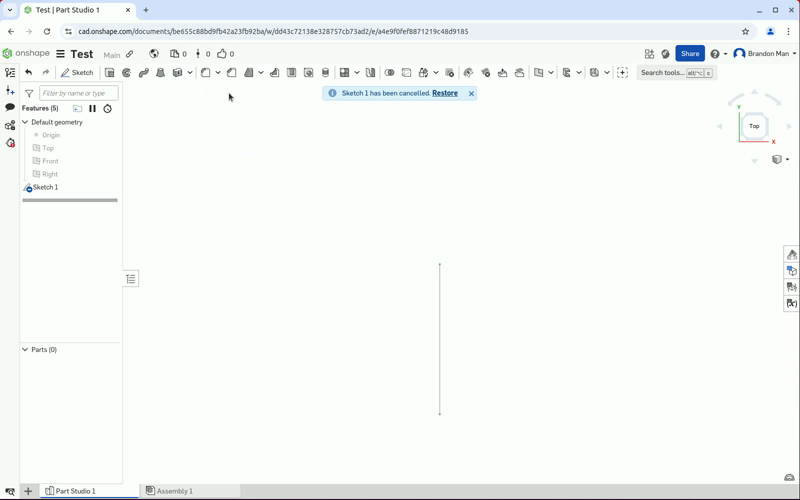
key(shift+h)
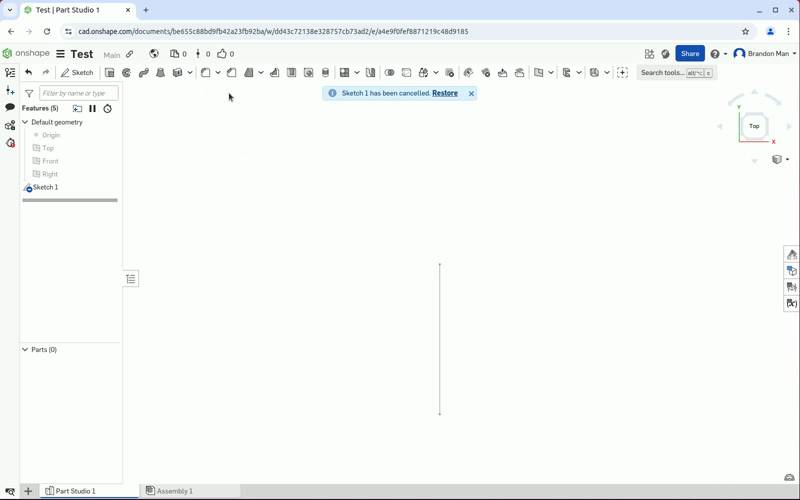
key(shift+s)
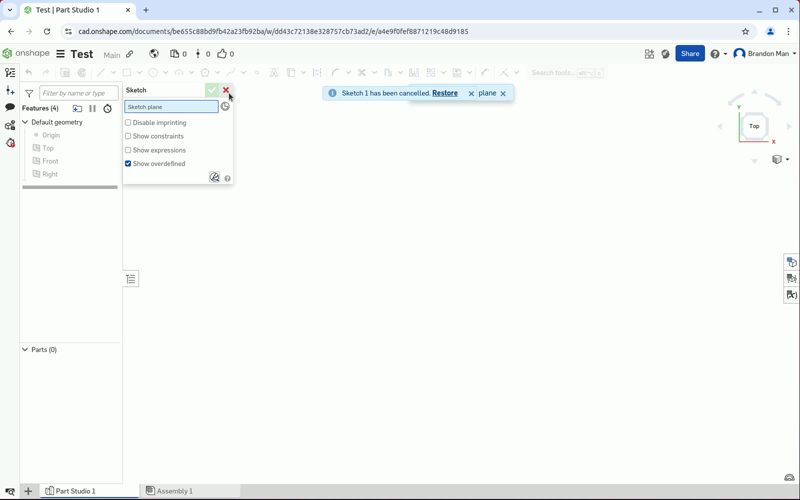
mouse_move(73, 150)
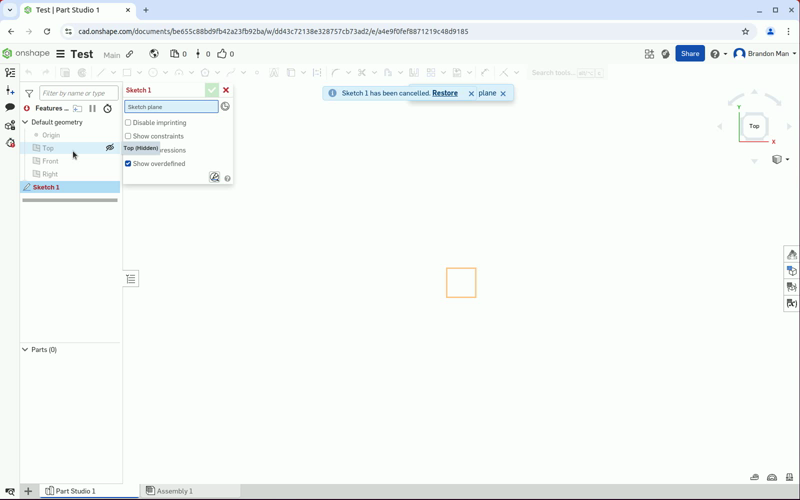
click(73, 150)
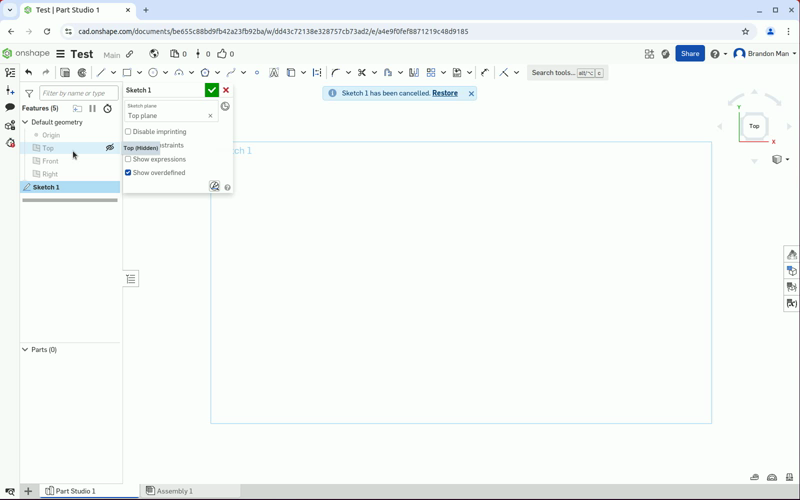
mouse_move(73, 352)
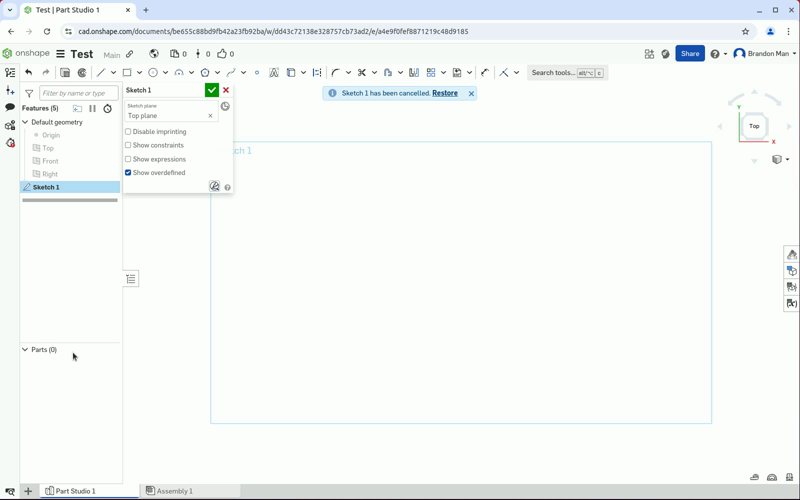
key(y)
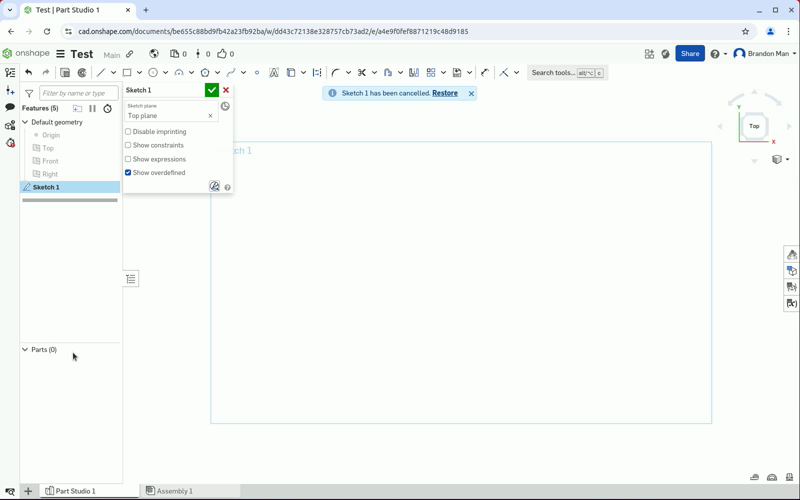
key(c)
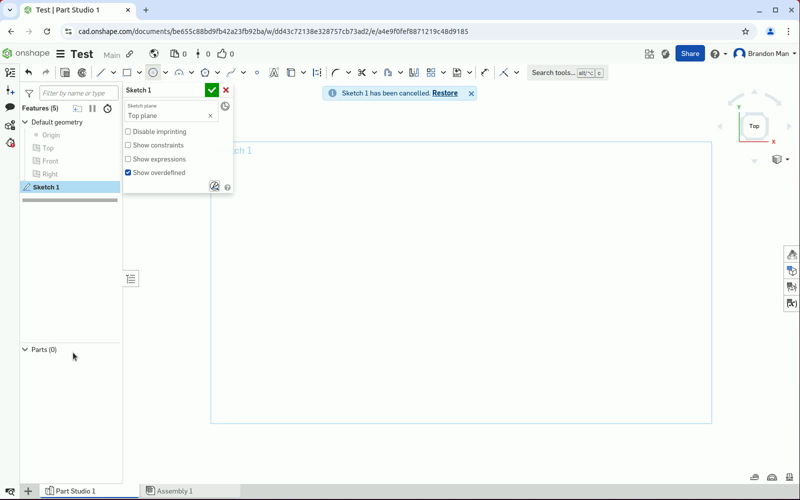
key_down(shift)
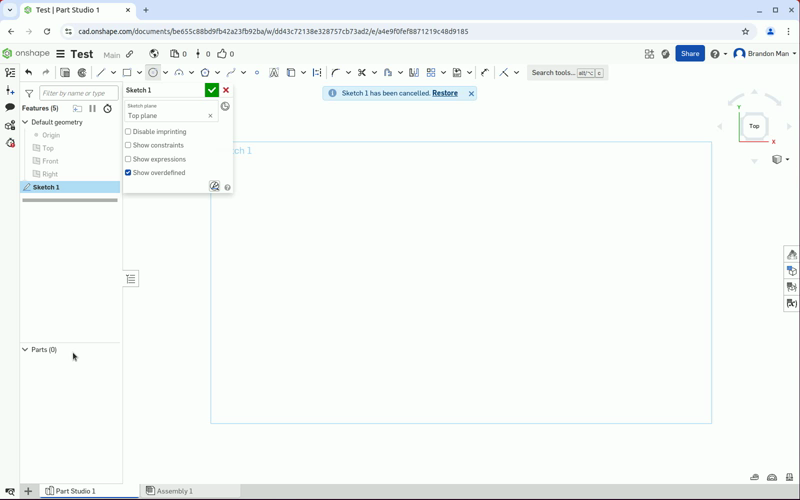
mouse_move(461, 282)
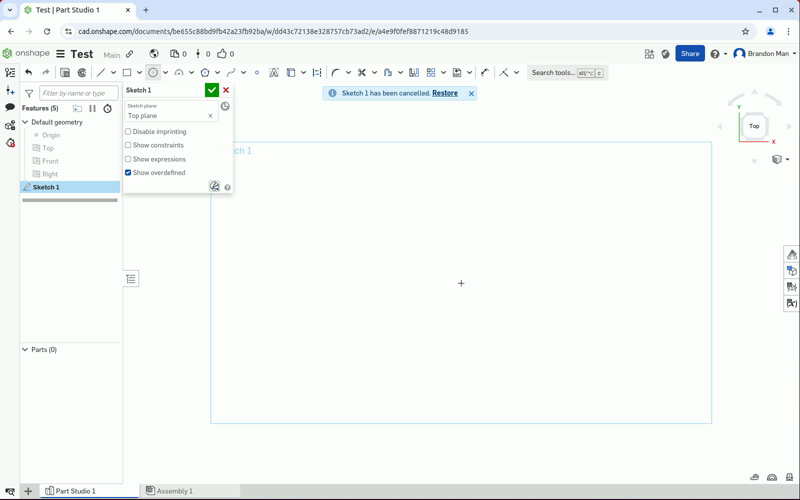
click(461, 282)
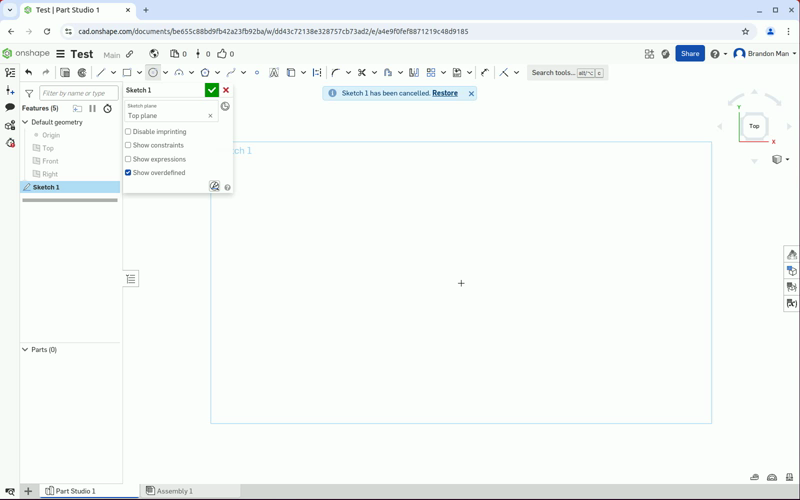
key_up(shift)
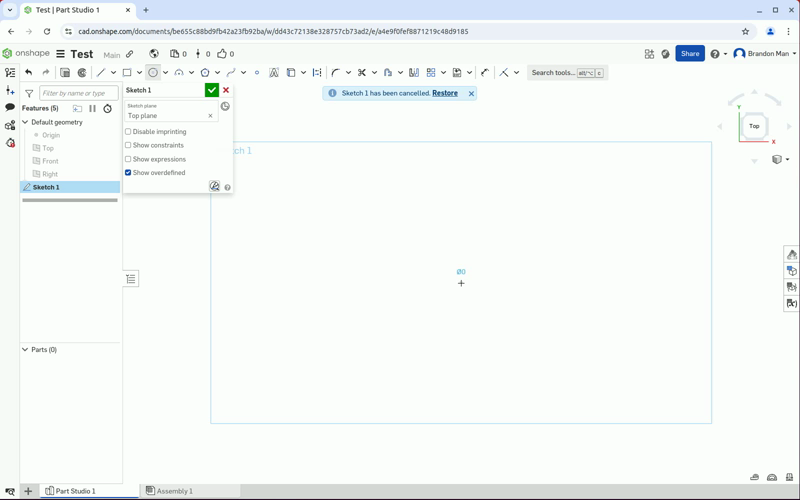
mouse_move(511, 282)
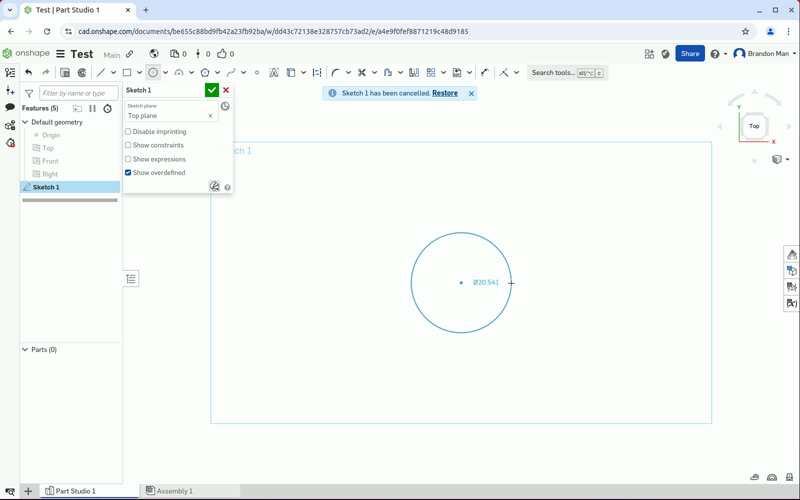
click(511, 282)
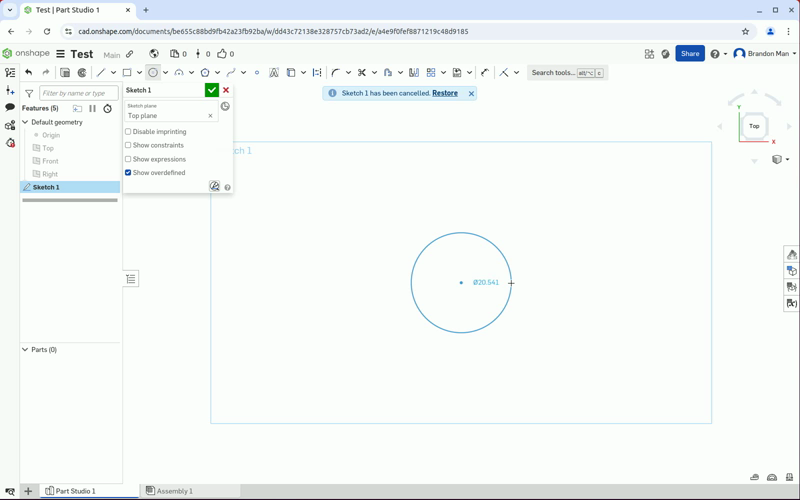
key(esc)
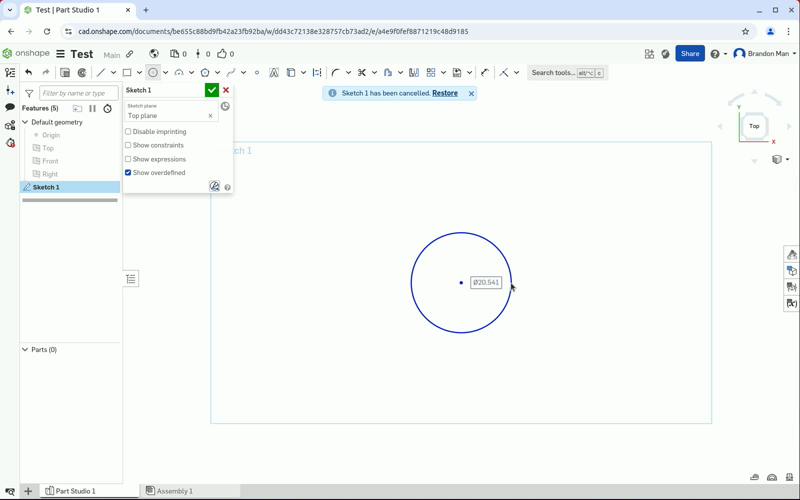
key(c)
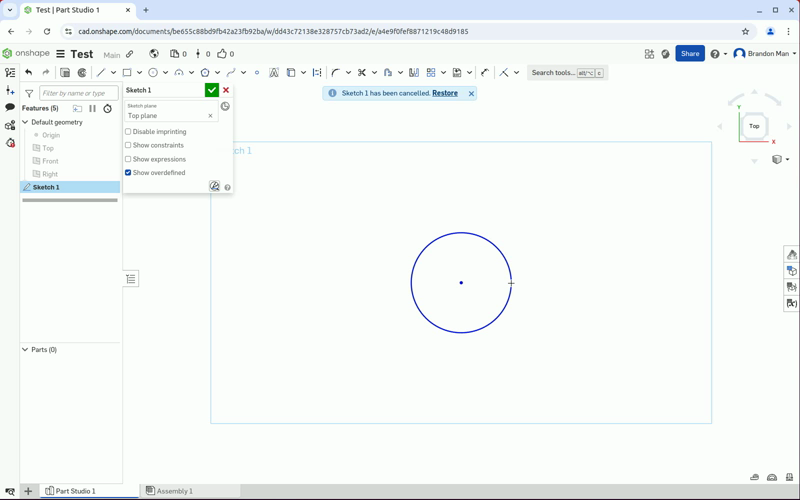
key_down(shift)
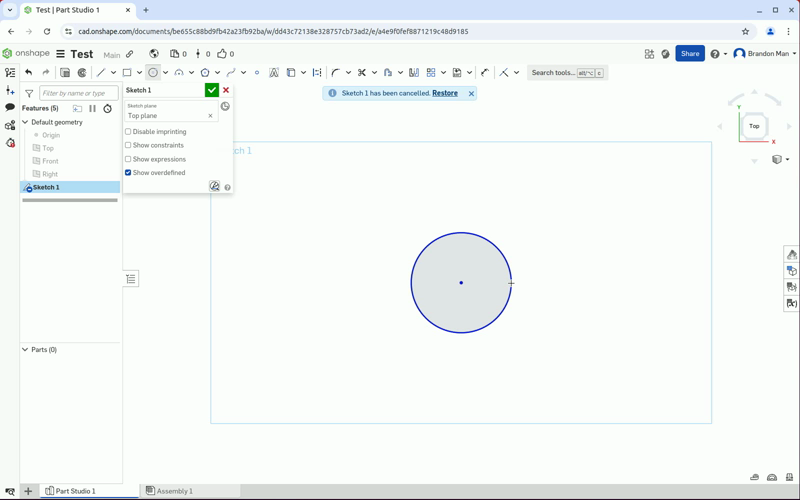
mouse_move(461, 282)
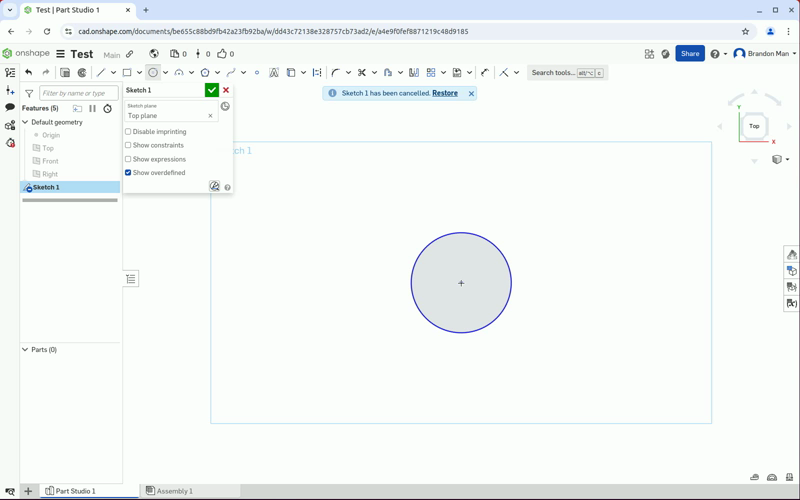
click(461, 282)
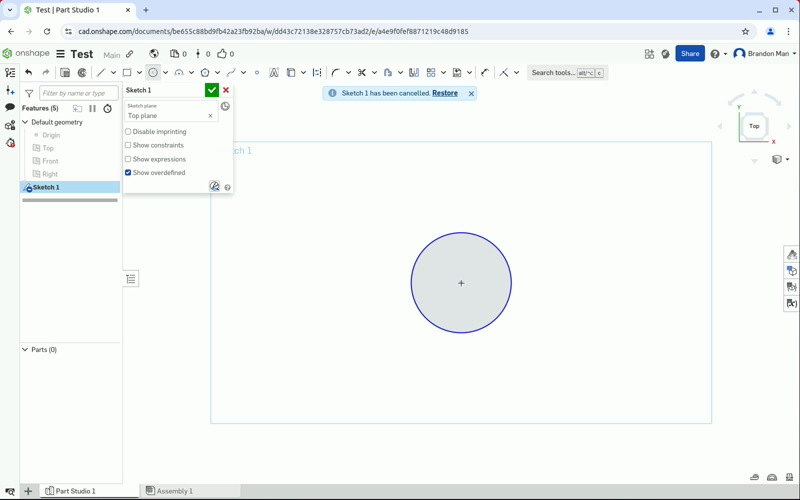
key_up(shift)
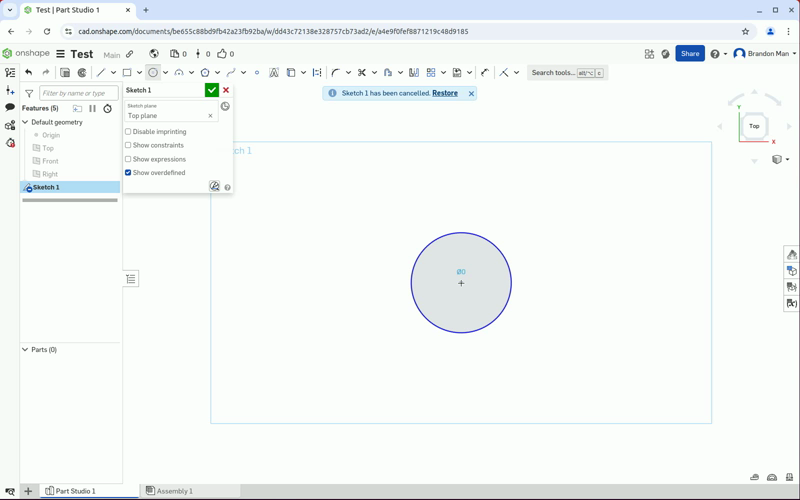
mouse_move(509, 282)
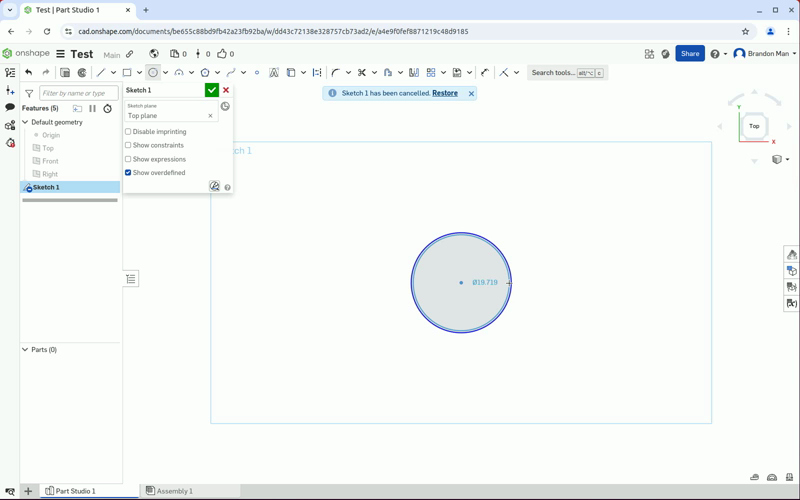
scroll(6)
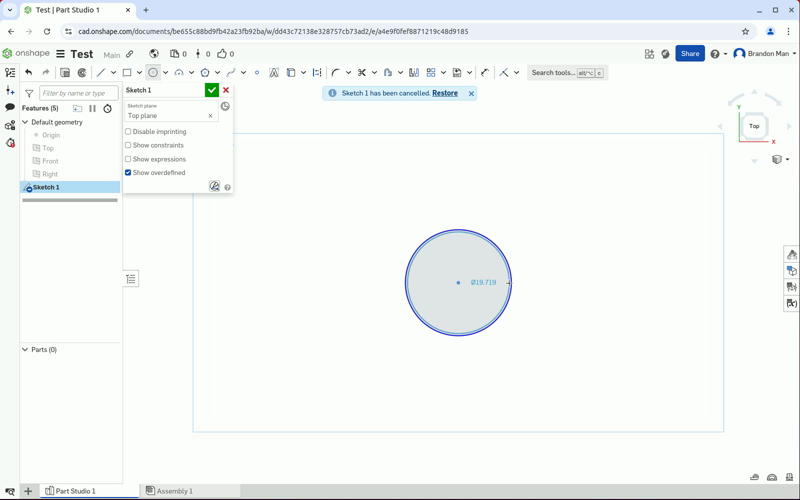
scroll(6)
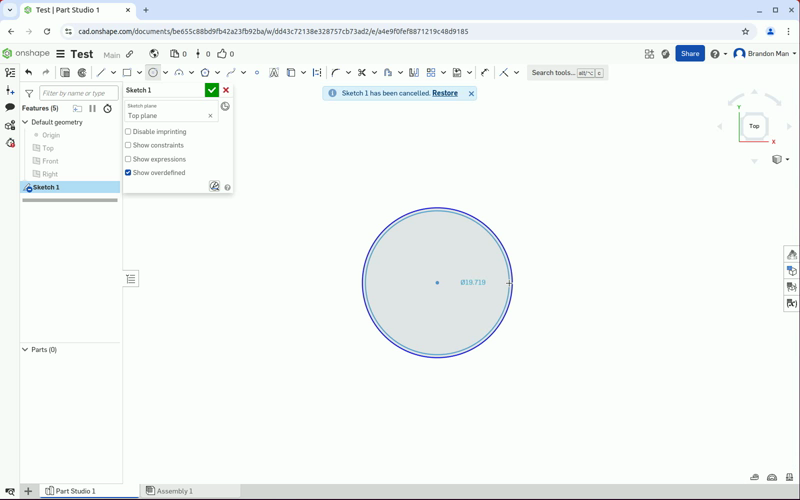
scroll(6)
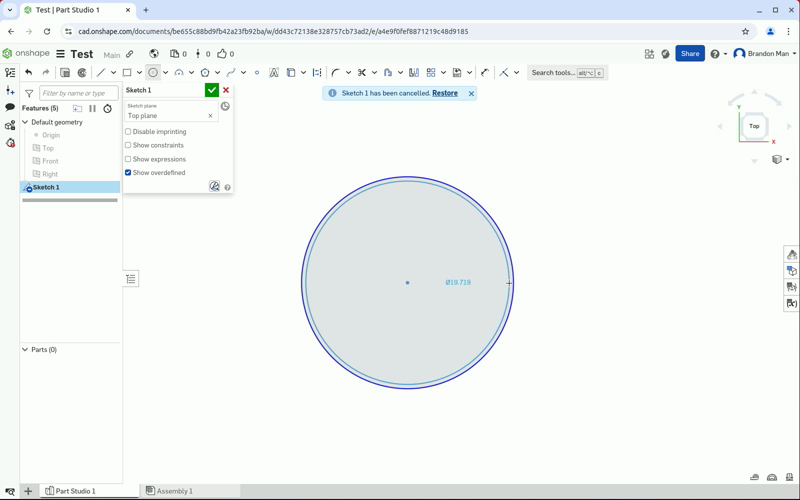
scroll(6)
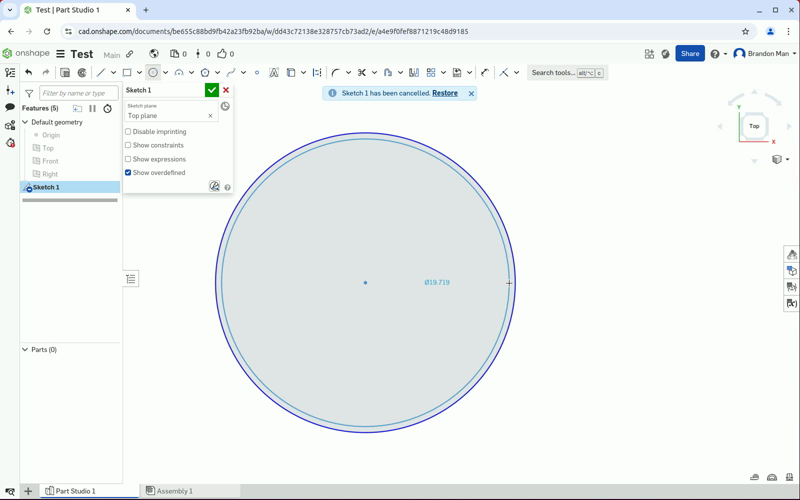
scroll(6)
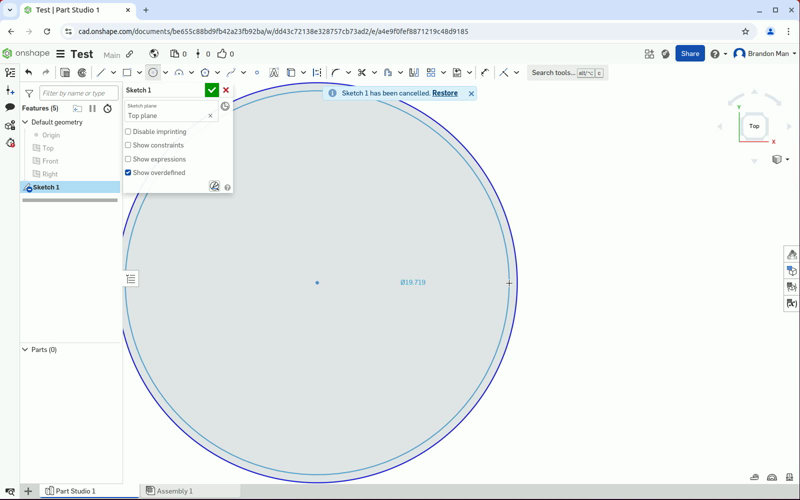
scroll(6)
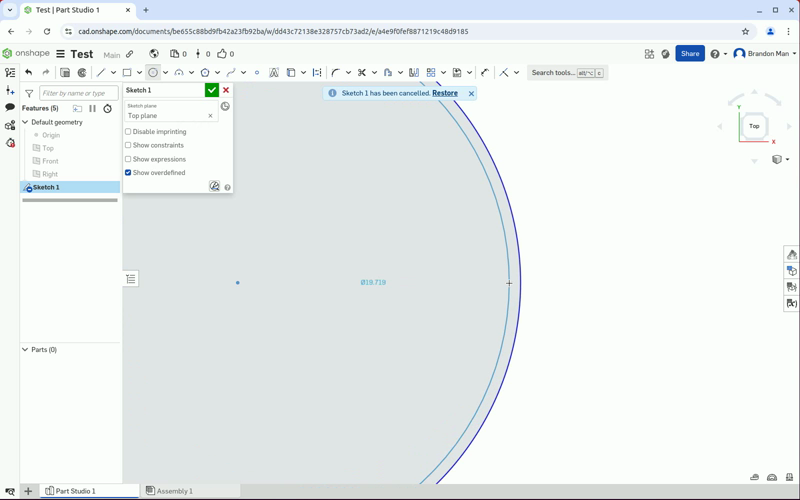
scroll(6)
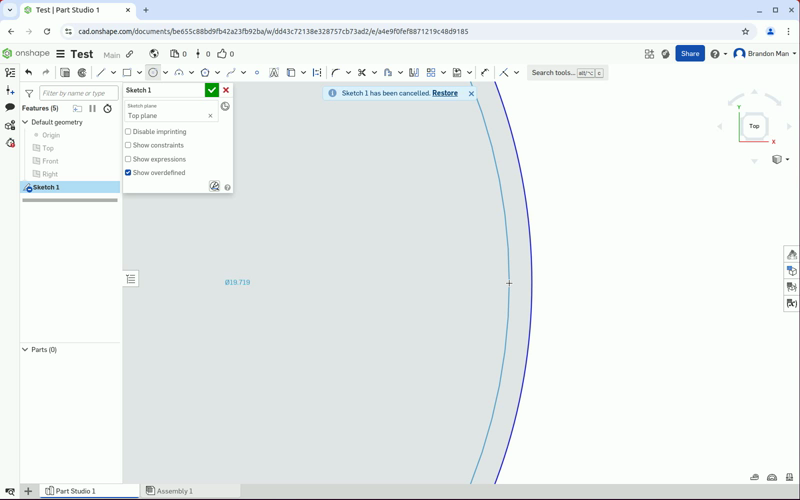
click(509, 282)
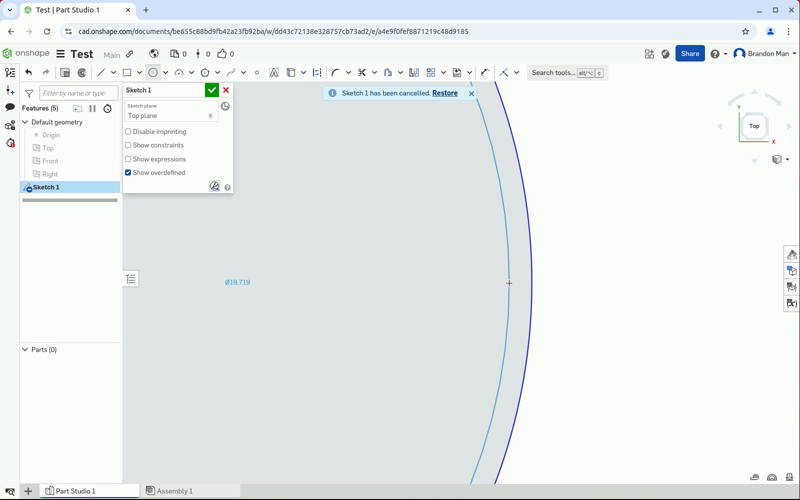
scroll(-6)
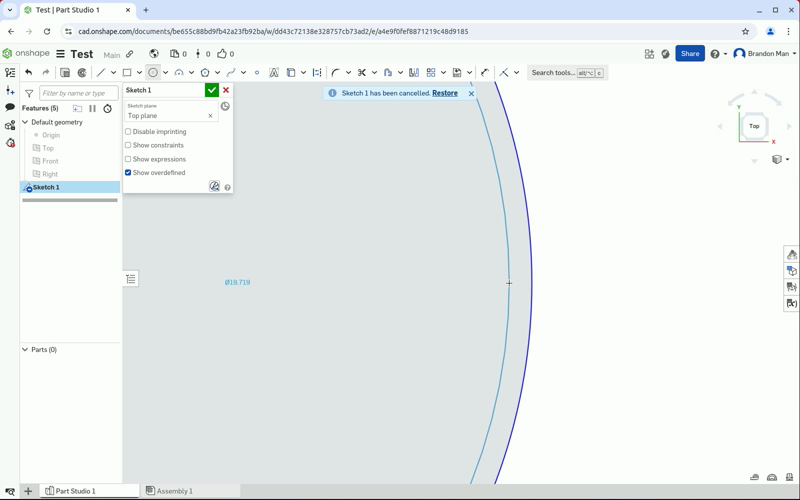
scroll(-6)
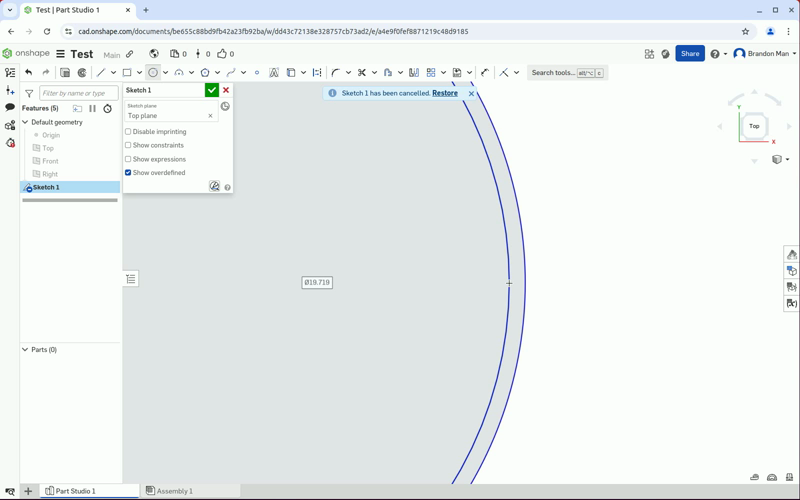
scroll(-6)
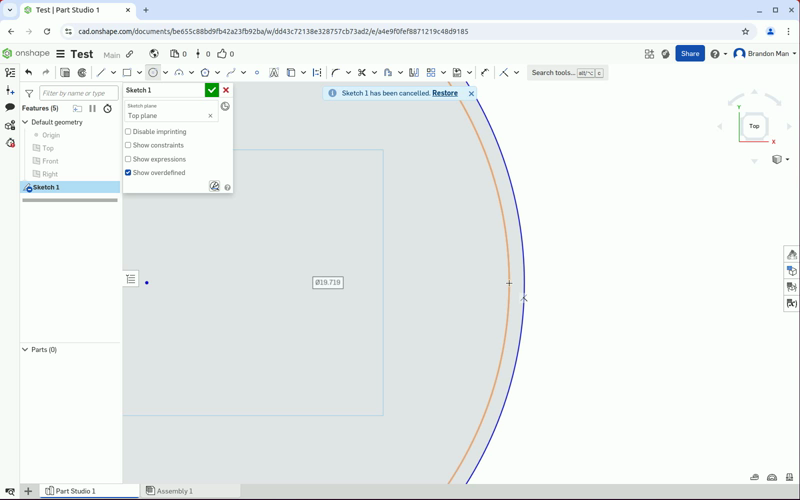
scroll(-6)
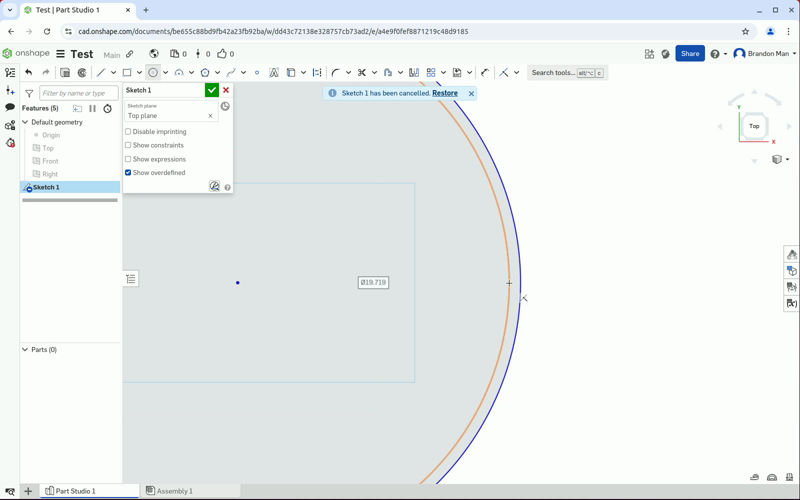
scroll(-6)
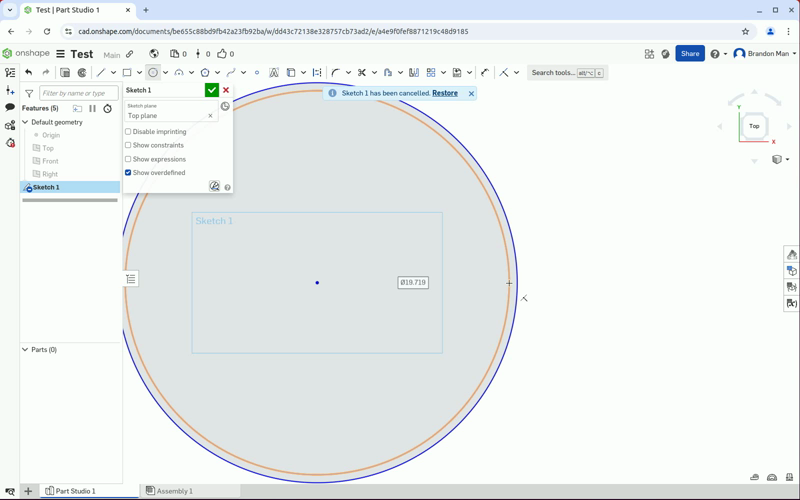
scroll(-6)
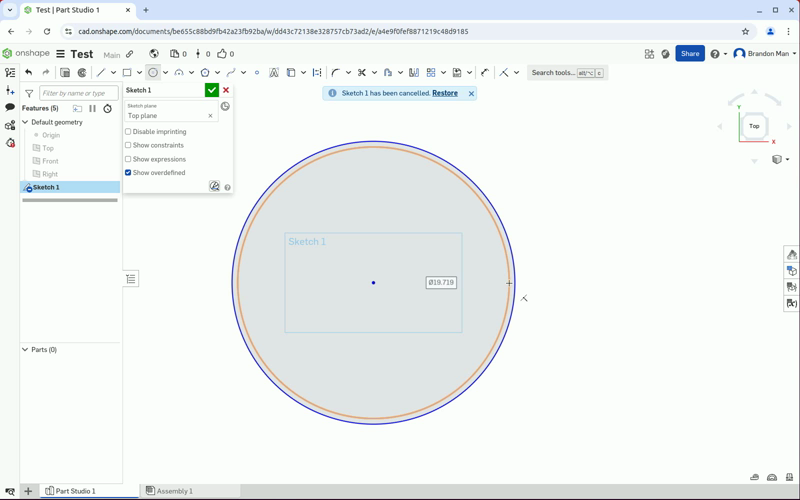
scroll(-6)
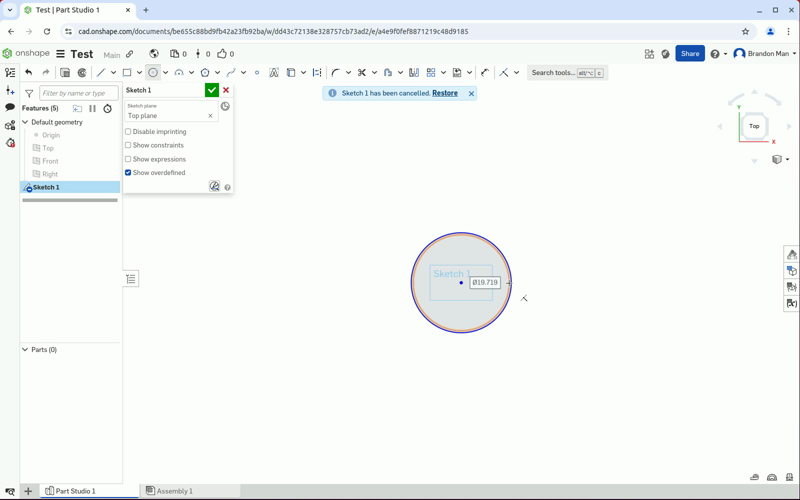
key(esc)
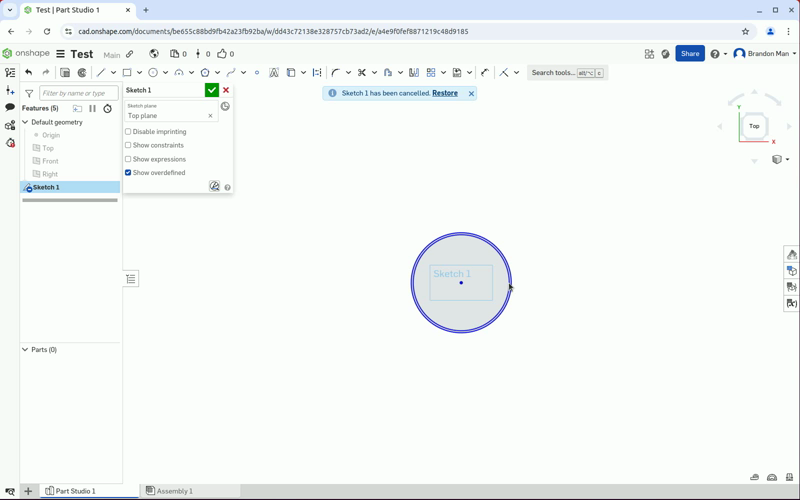
mouse_move(482, 326)
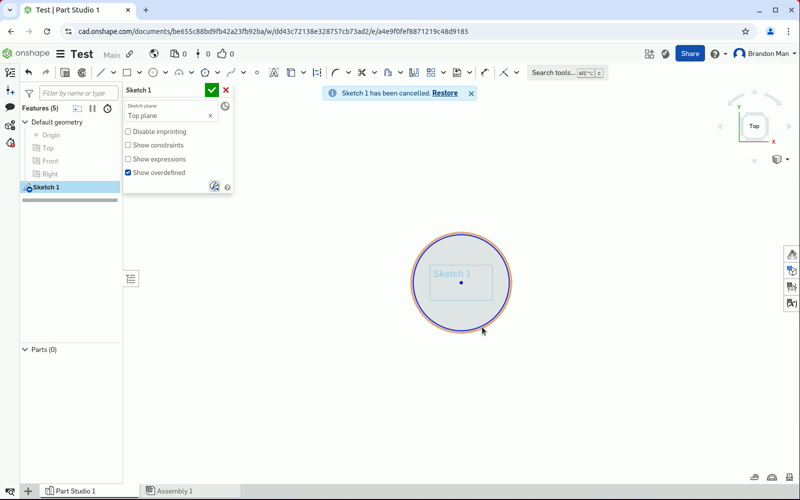
scroll(6)
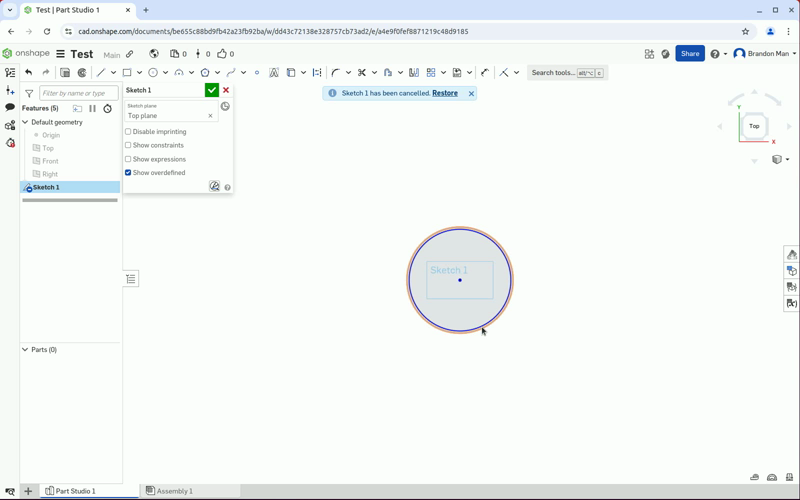
scroll(6)
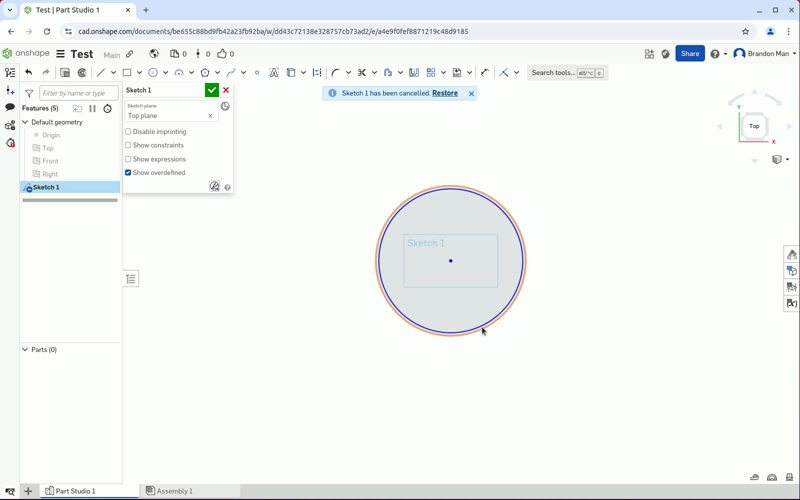
scroll(6)
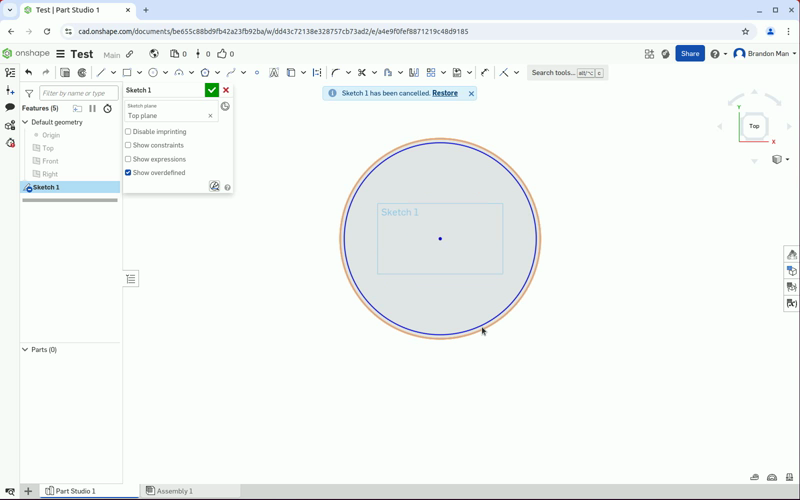
scroll(6)
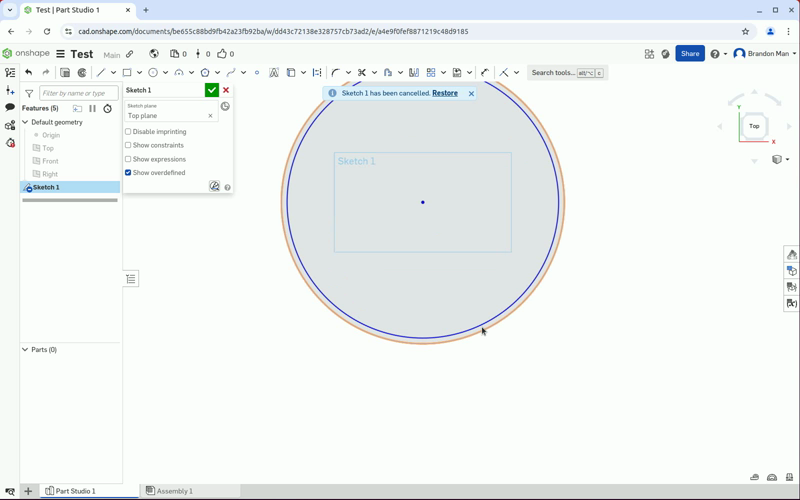
scroll(6)
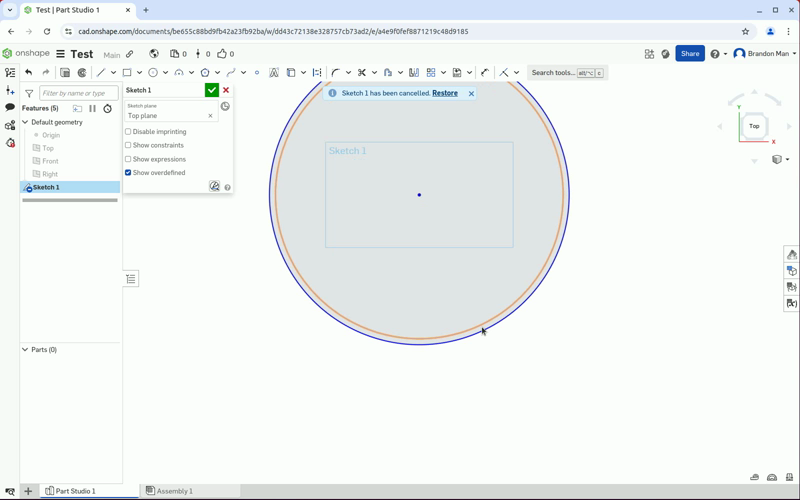
scroll(6)
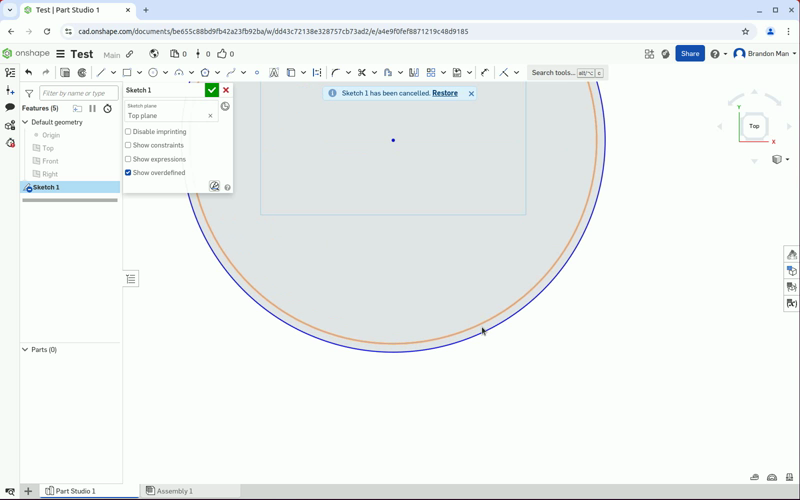
scroll(6)
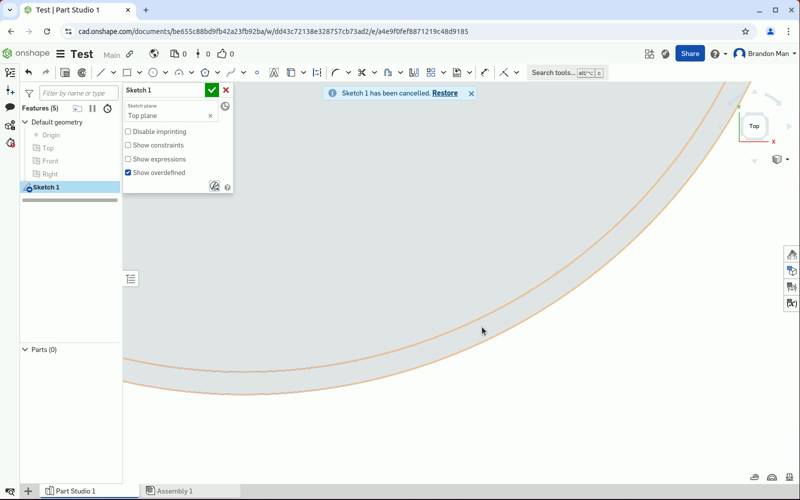
click(482, 326)
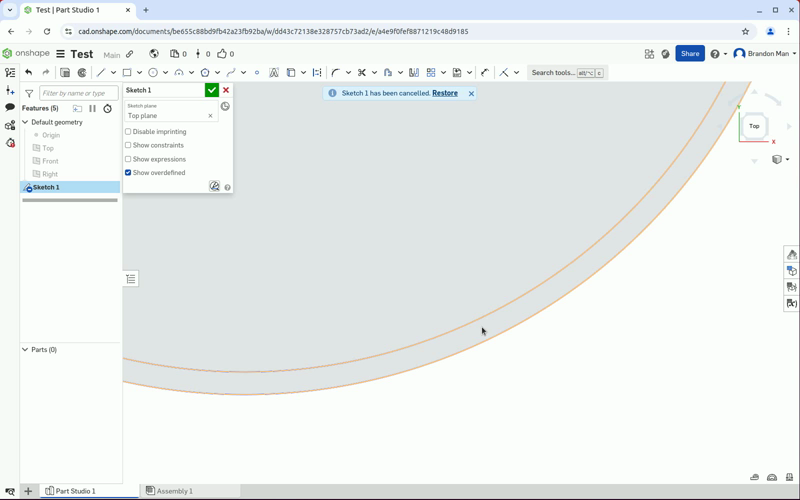
scroll(-6)
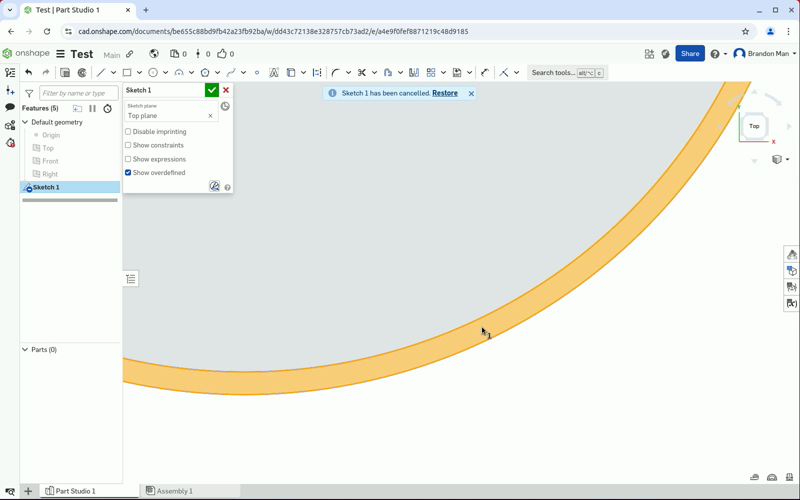
scroll(-6)
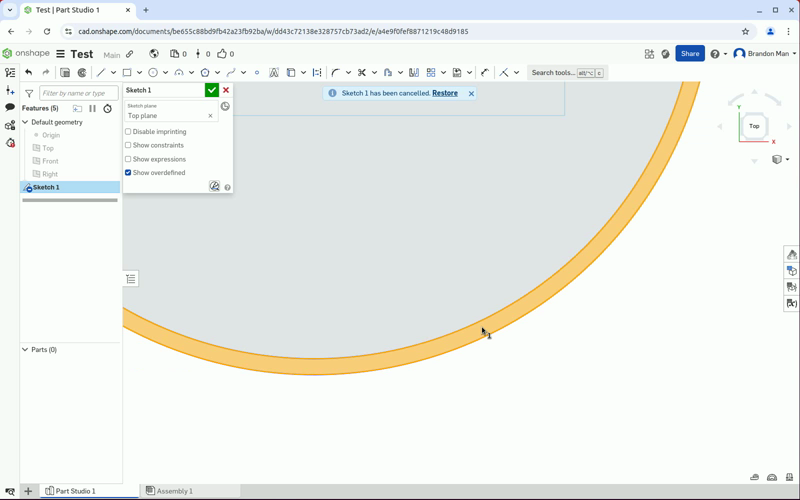
scroll(-6)
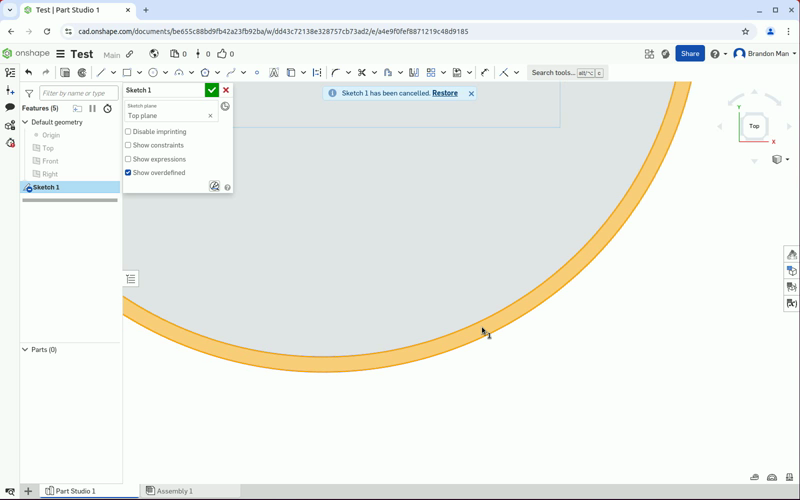
scroll(-6)
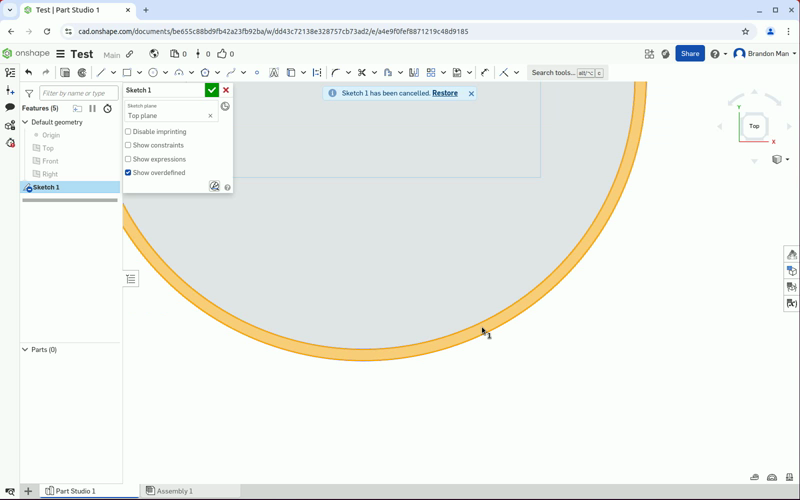
scroll(-6)
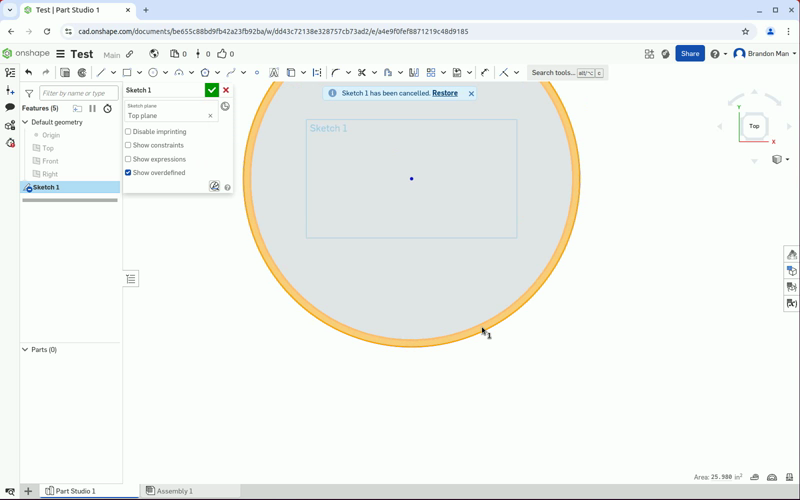
scroll(-6)
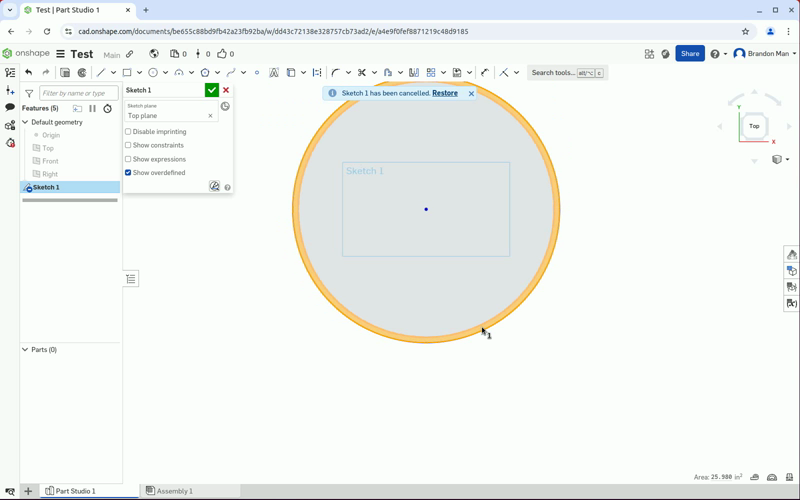
scroll(-6)
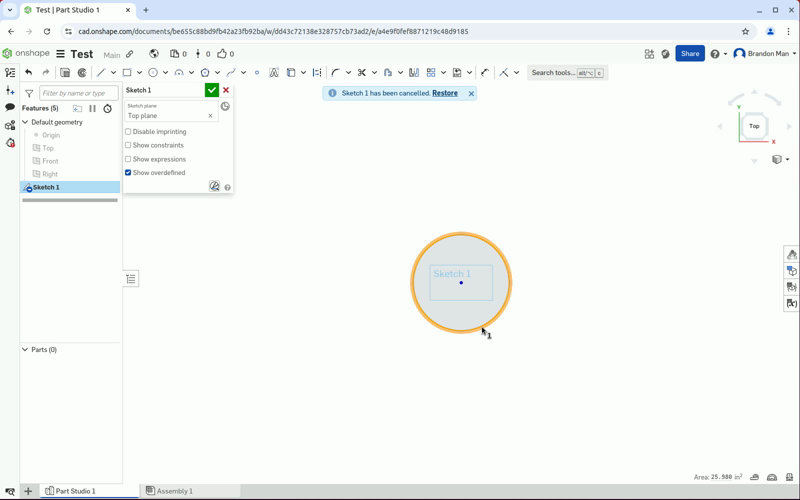
mouse_move(73, 352)
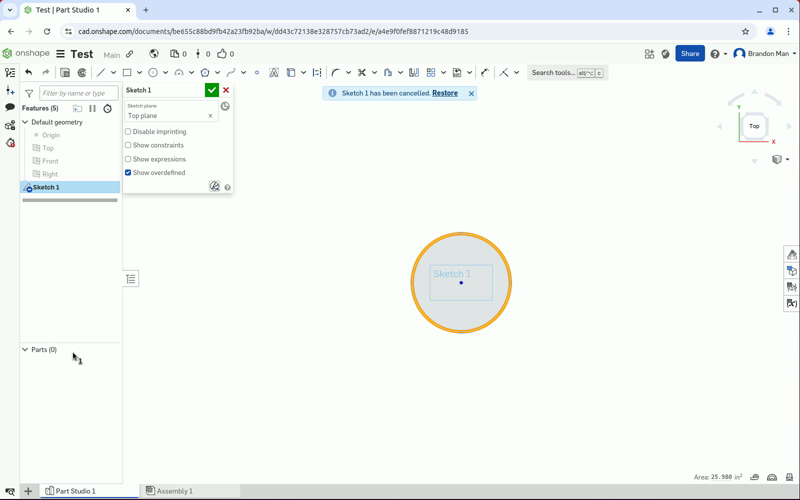
key(shift+y)
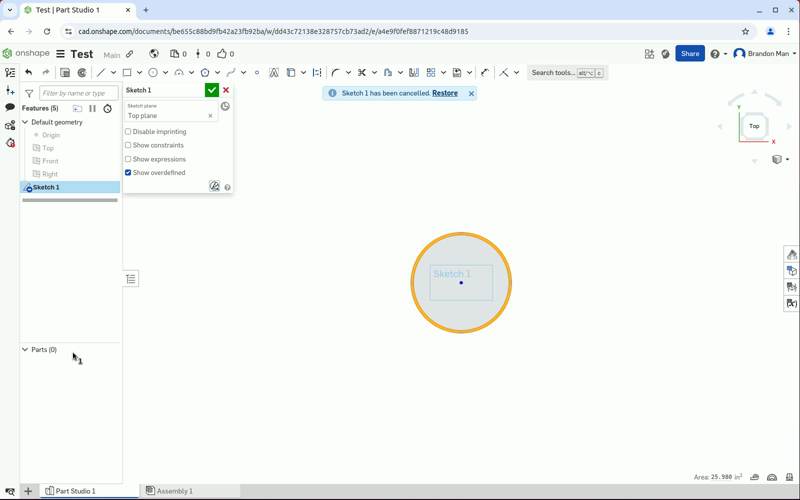
key(shift+e)
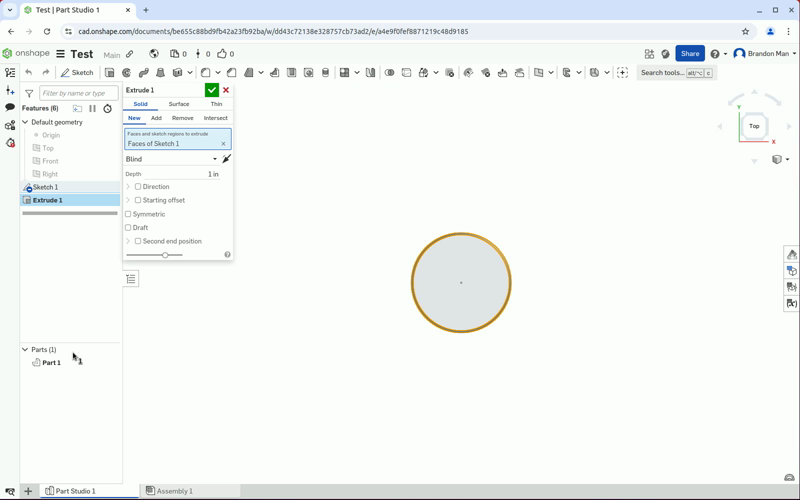
mouse_move(143, 106)
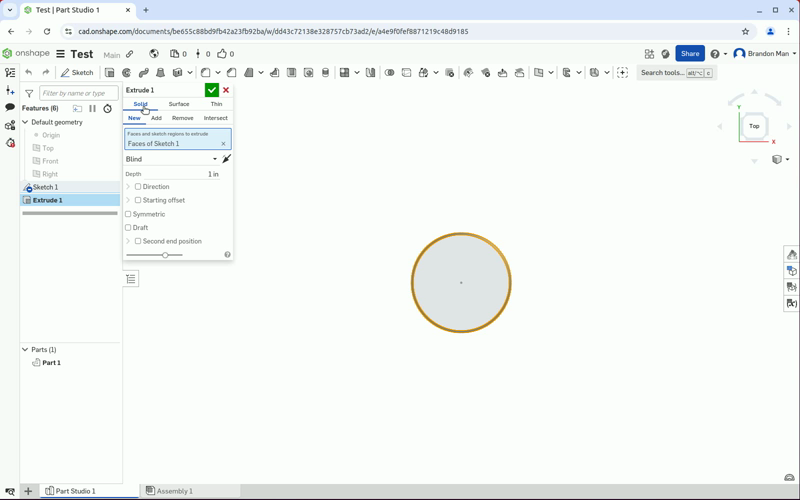
click(143, 106)
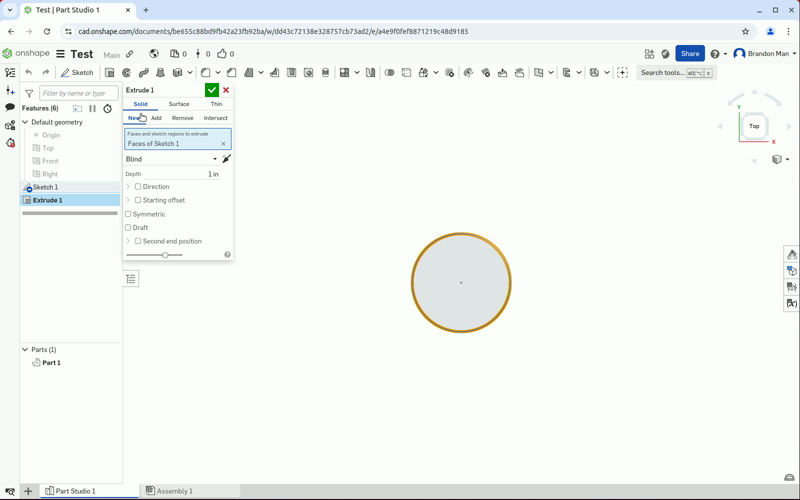
mouse_move(137, 120)
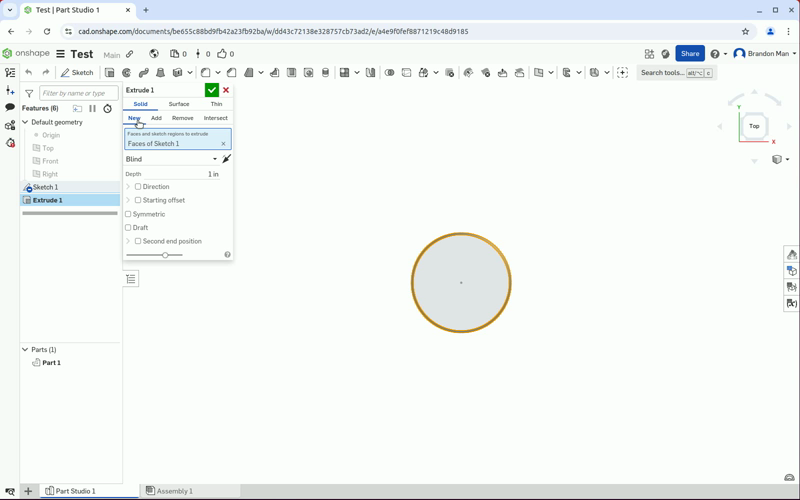
click(137, 120)
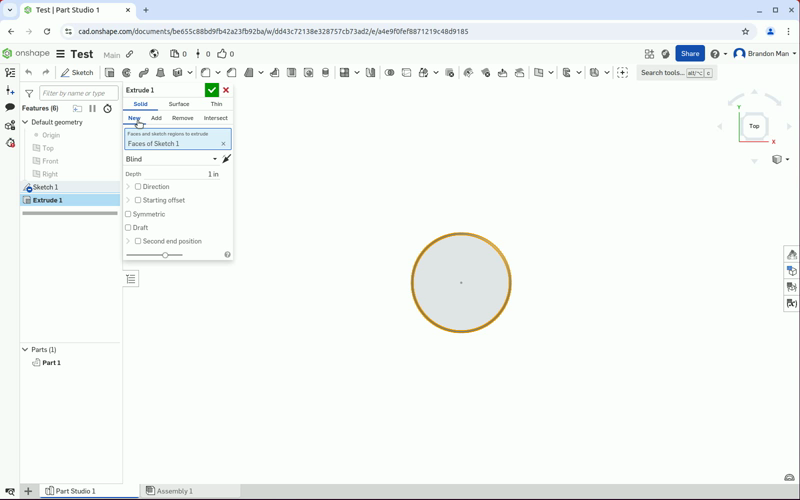
key(tab, 4)
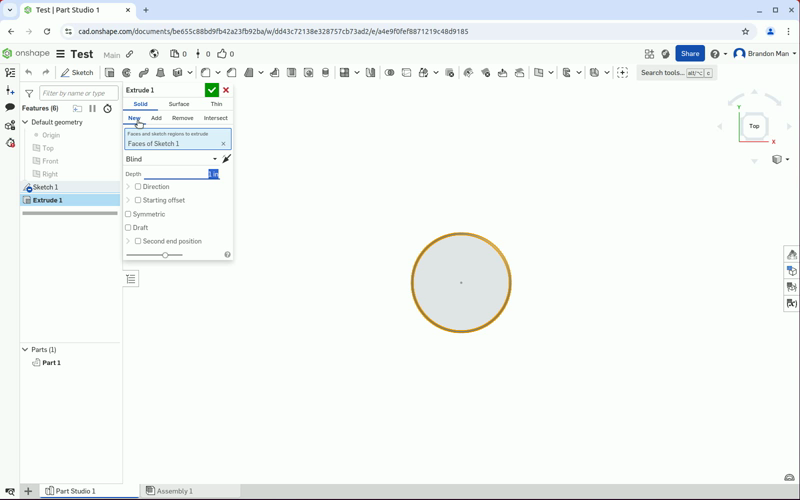
text(-0.241)
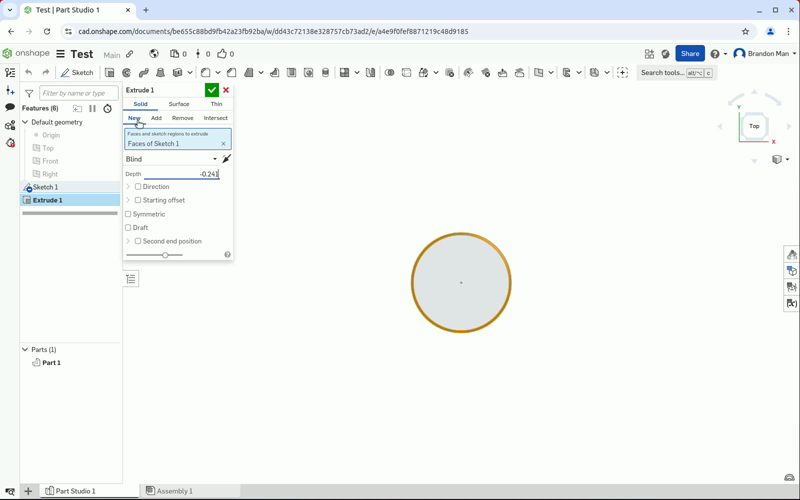
key(enter)
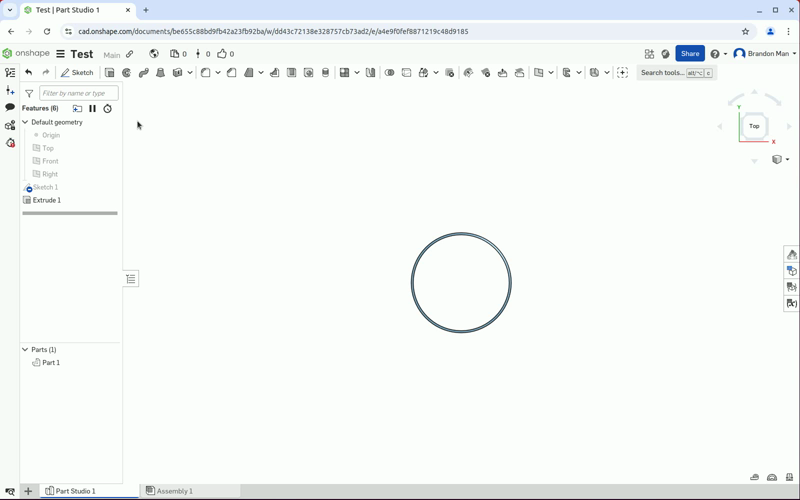
key(shift+h)
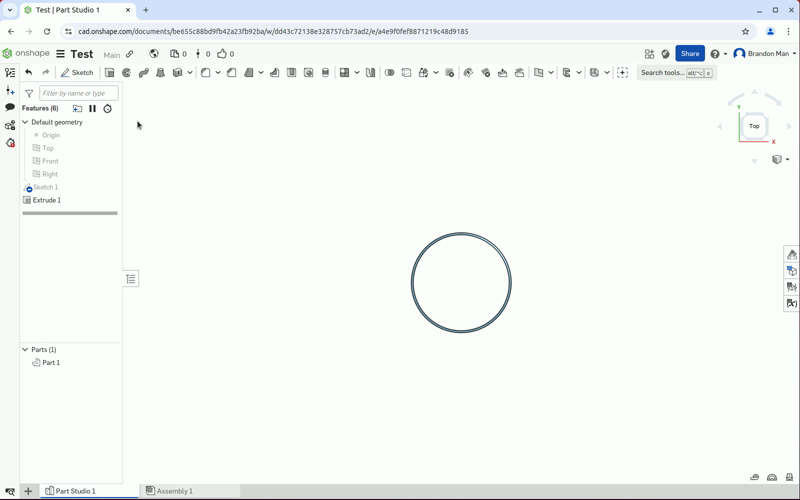
key(shift+h)
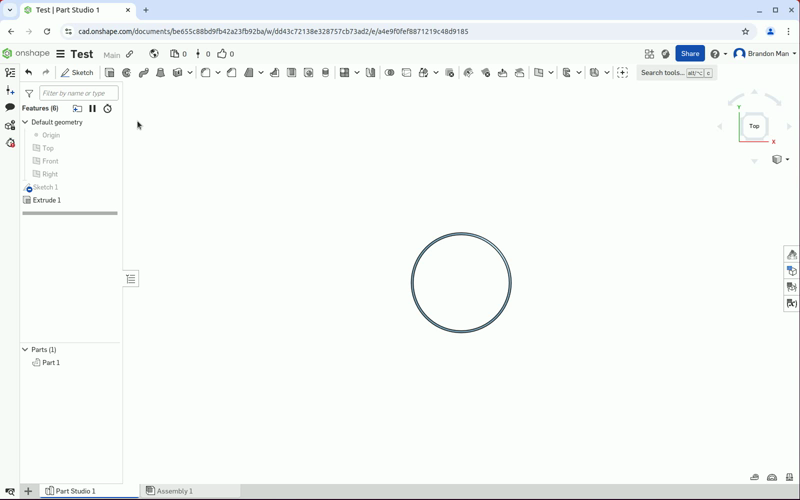
mouse_move(73, 189)
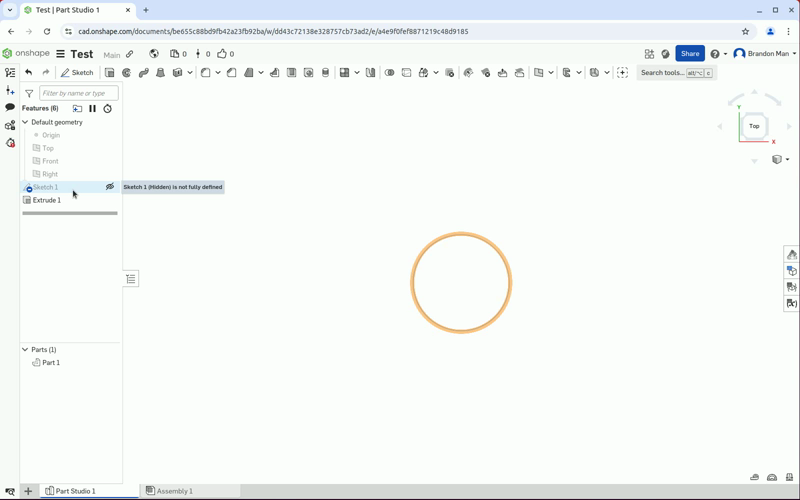
click(73, 189)
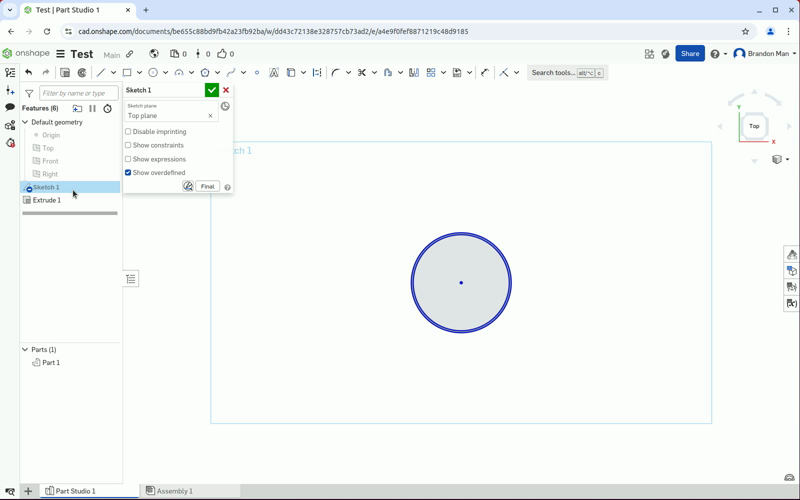
mouse_move(229, 92)
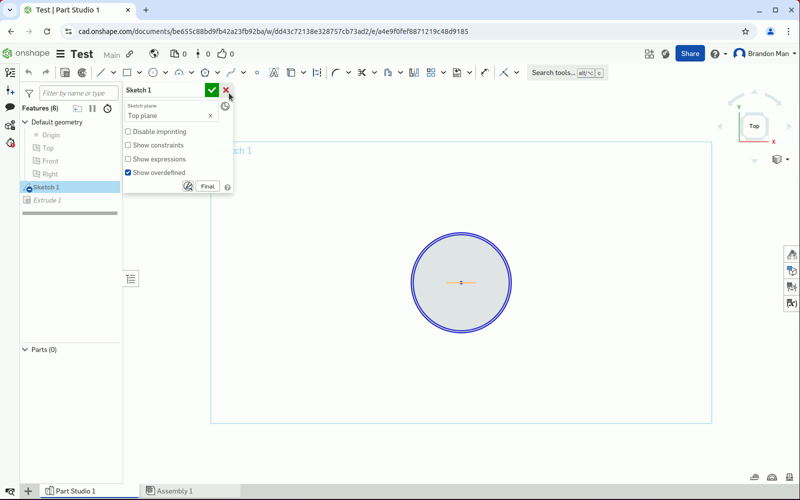
click(229, 92)
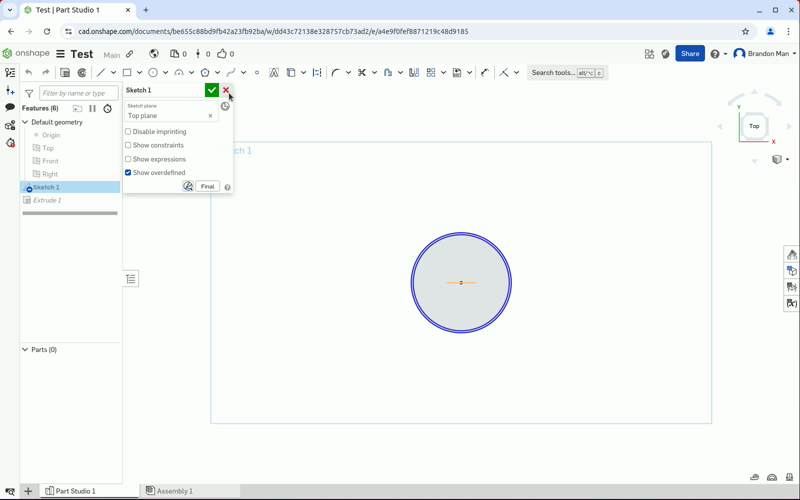
key(shift+s)
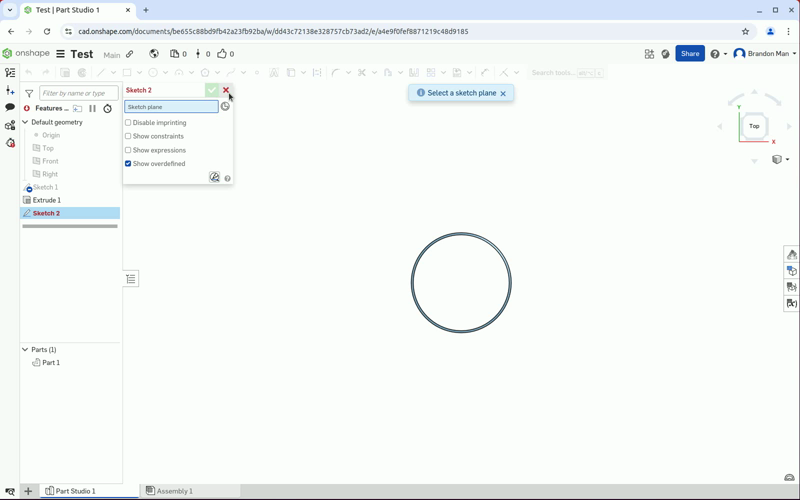
mouse_move(73, 150)
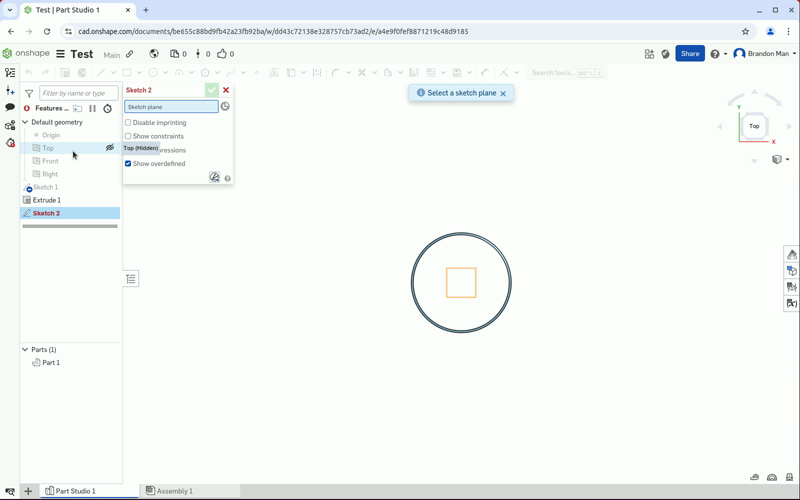
click(73, 150)
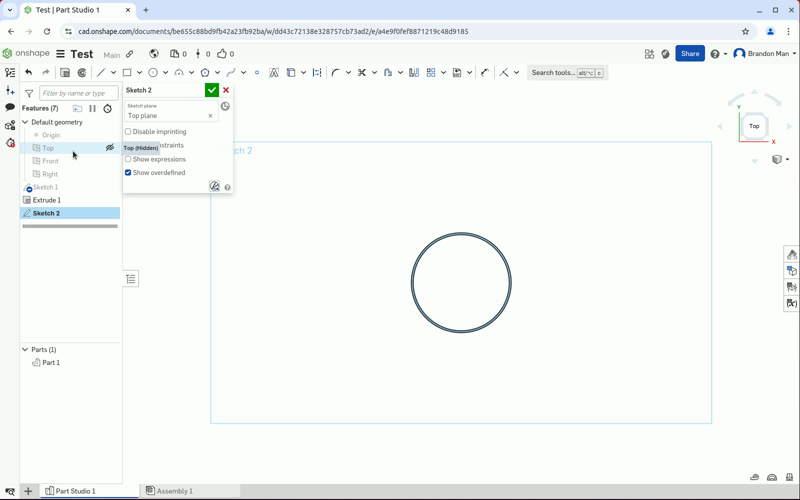
mouse_move(73, 352)
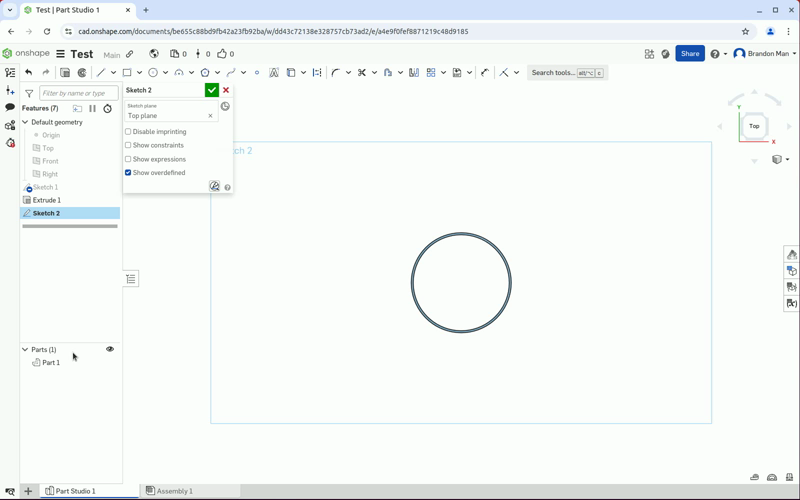
key(y)
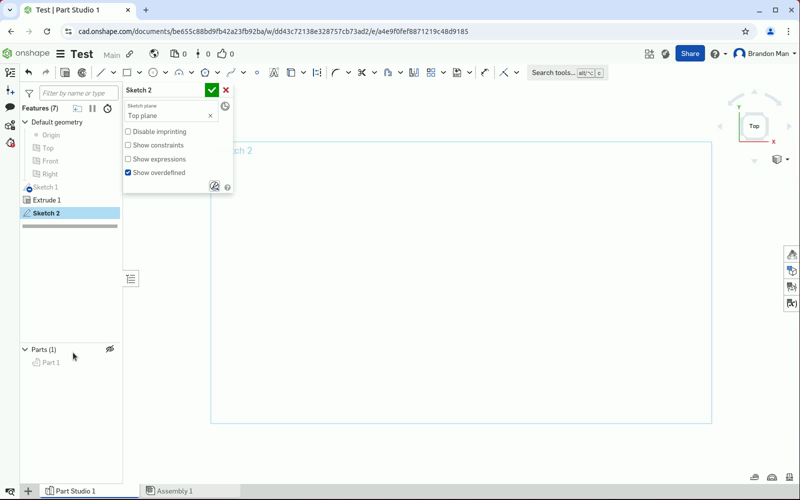
key(c)
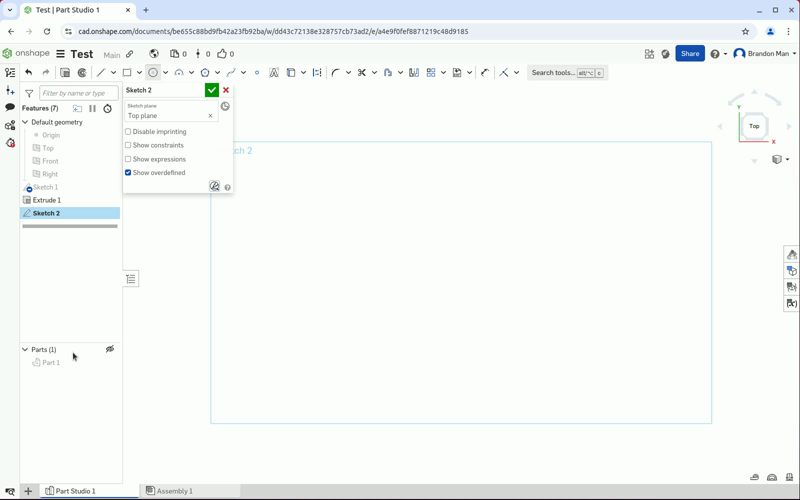
key_down(shift)
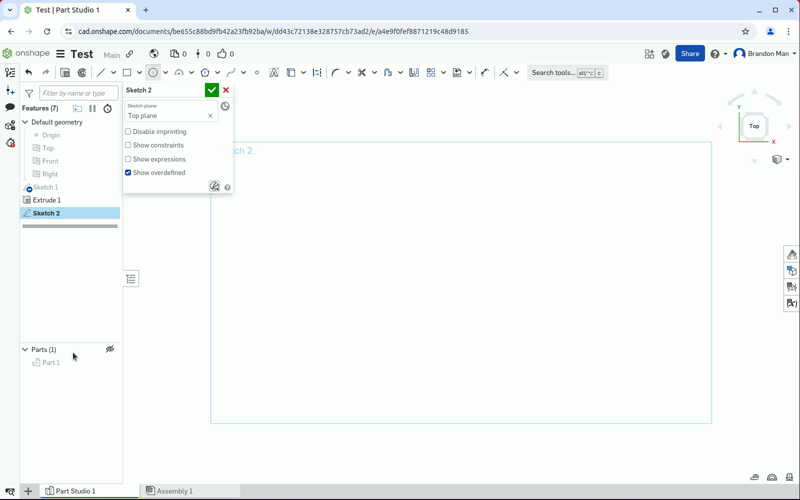
mouse_move(461, 282)
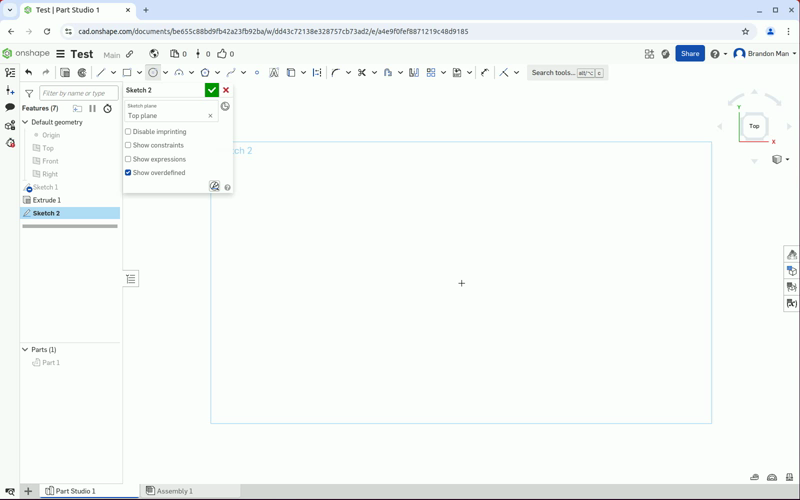
click(461, 282)
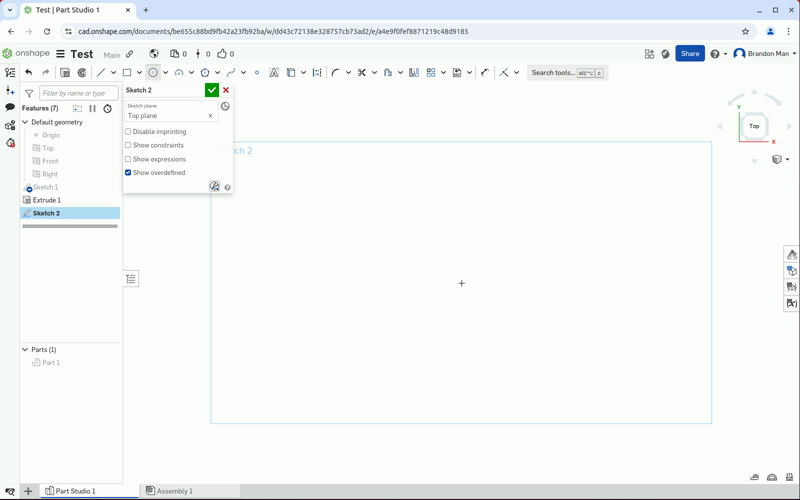
key_up(shift)
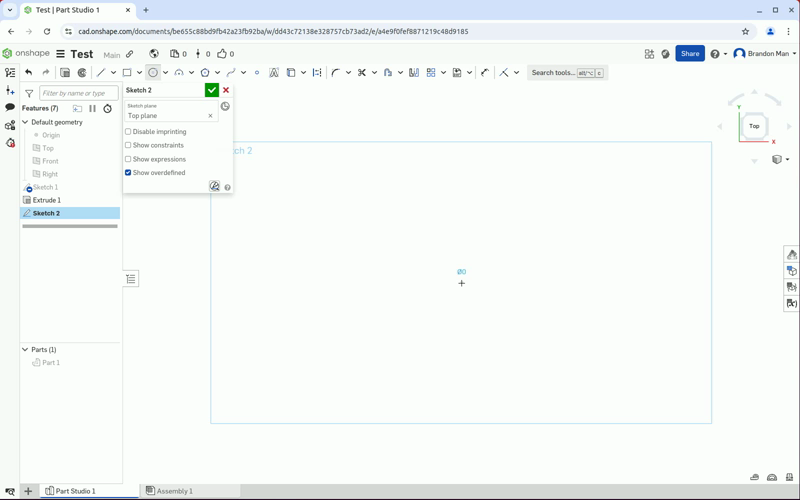
mouse_move(510, 282)
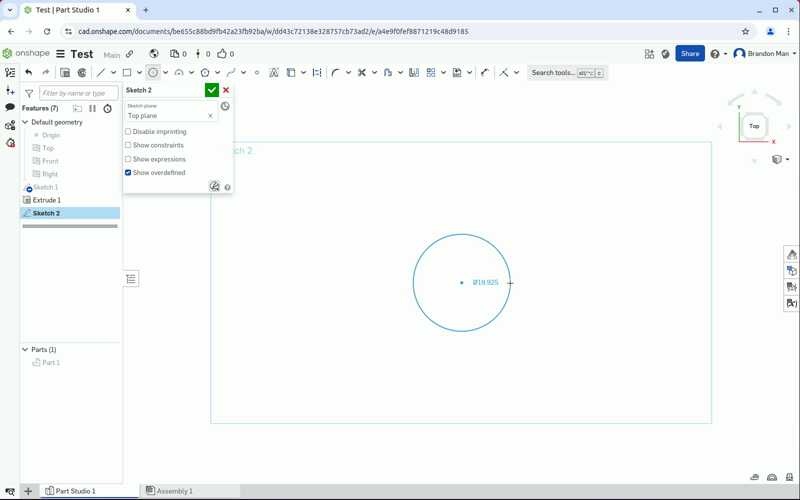
click(510, 282)
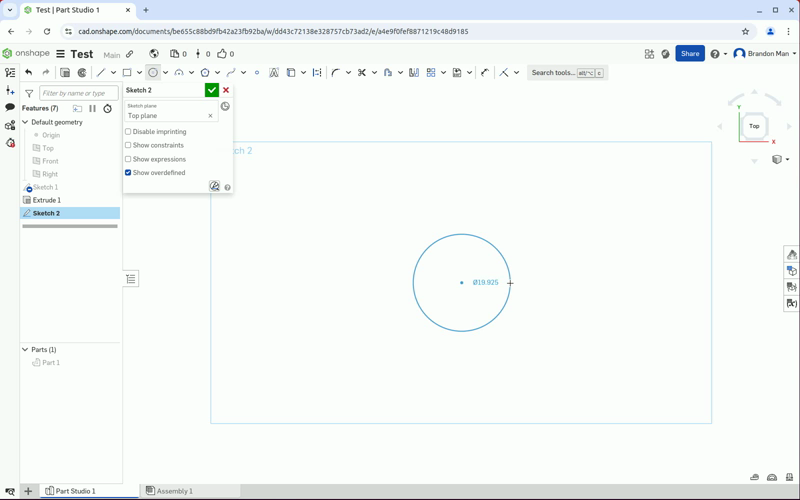
key(esc)
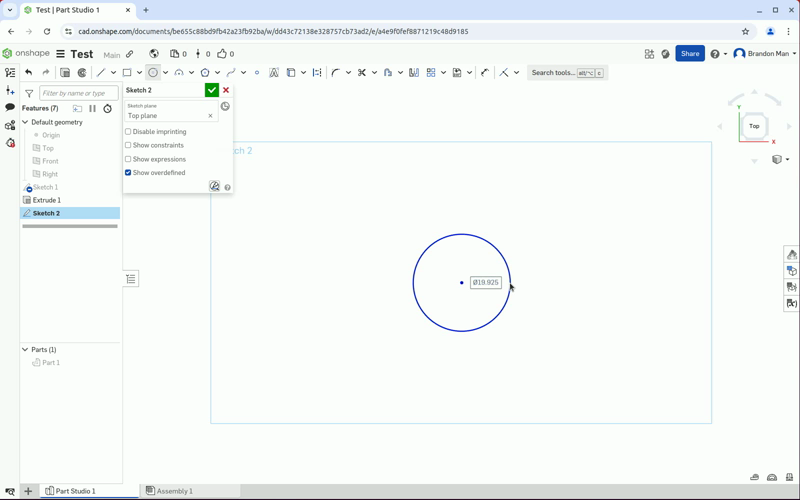
mouse_move(447, 321)
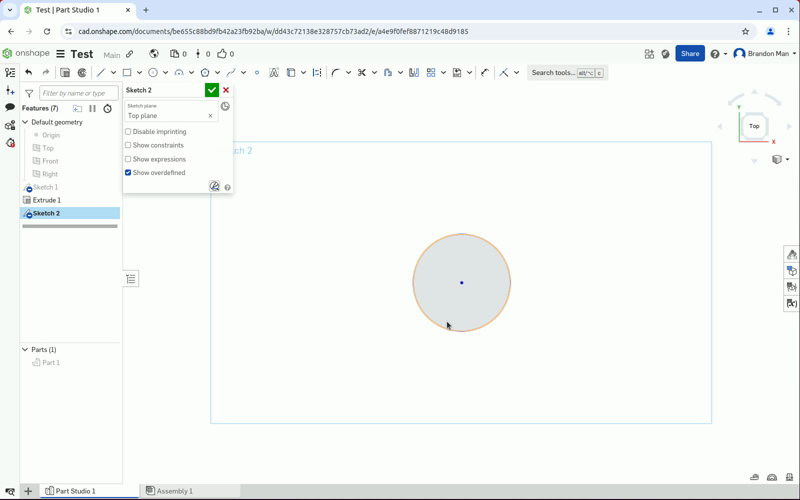
click(447, 321)
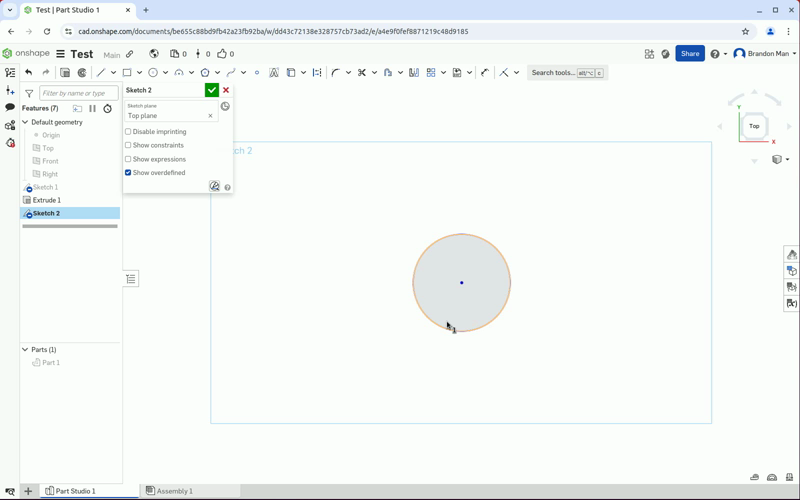
mouse_move(73, 352)
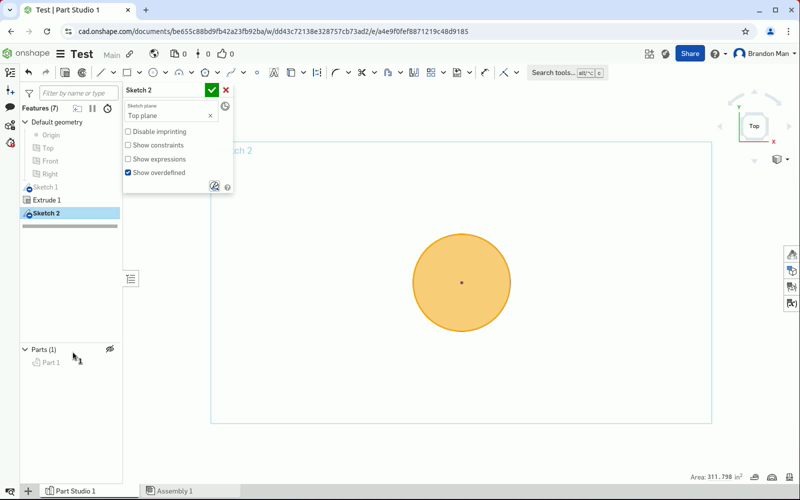
key(shift+y)
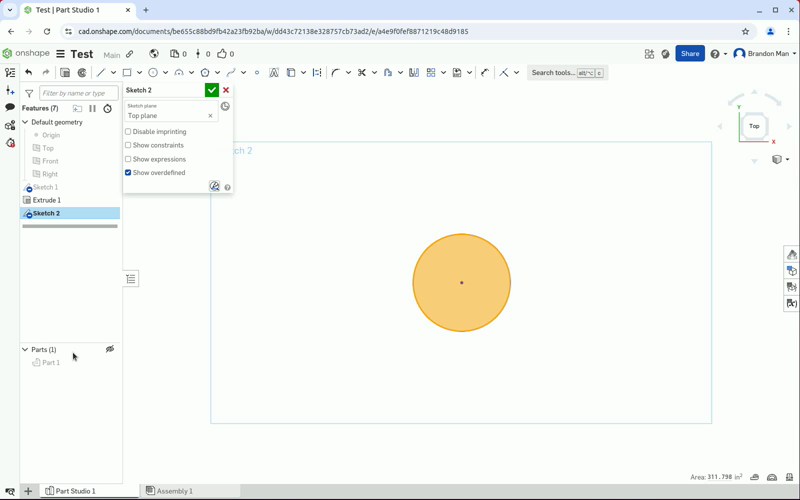
key(shift+e)
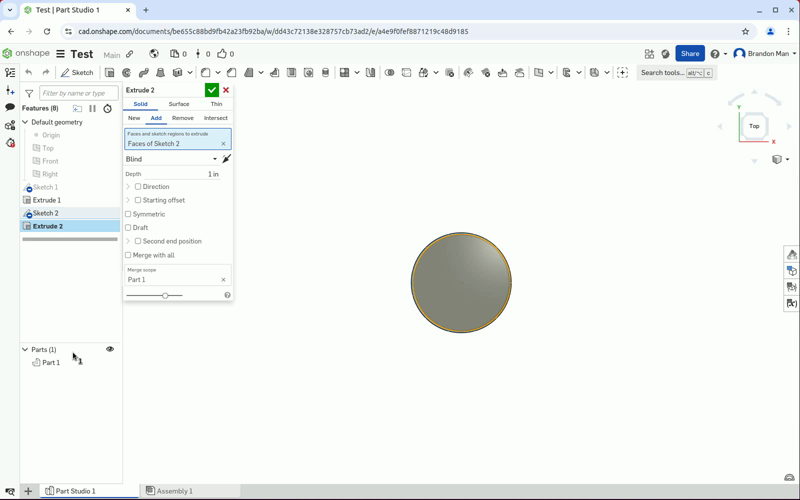
mouse_move(143, 106)
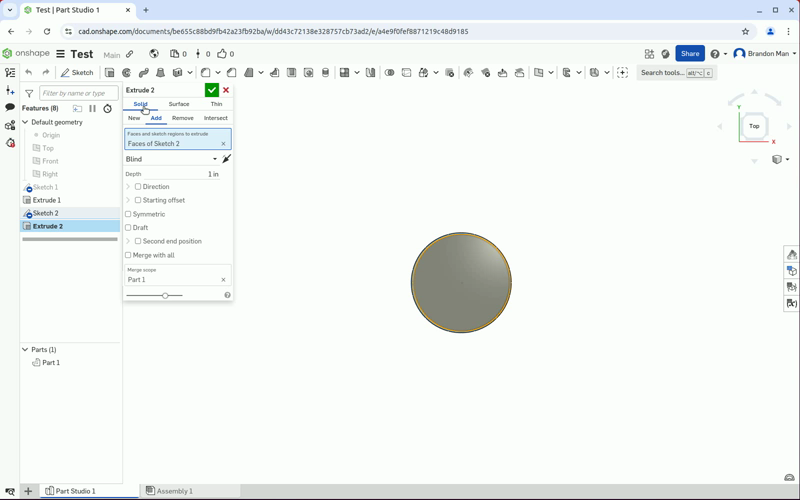
click(143, 106)
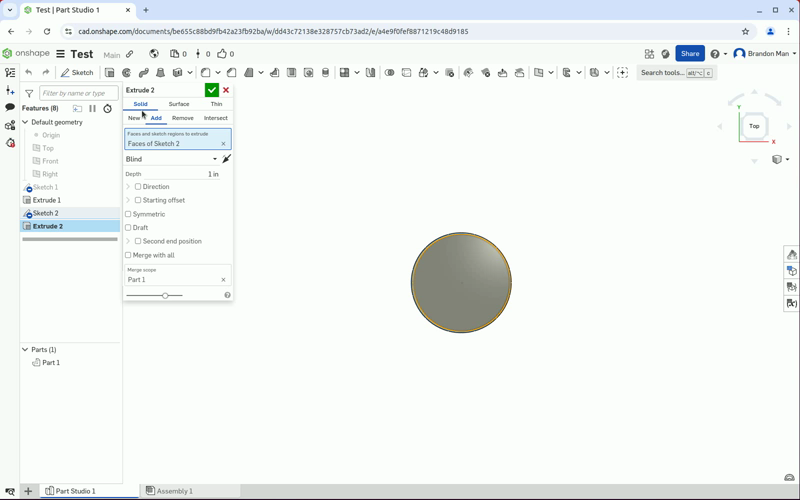
mouse_move(137, 120)
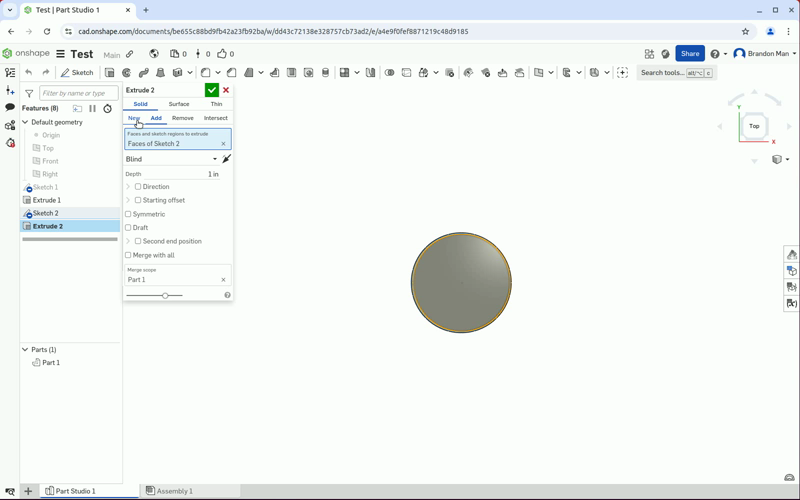
click(137, 120)
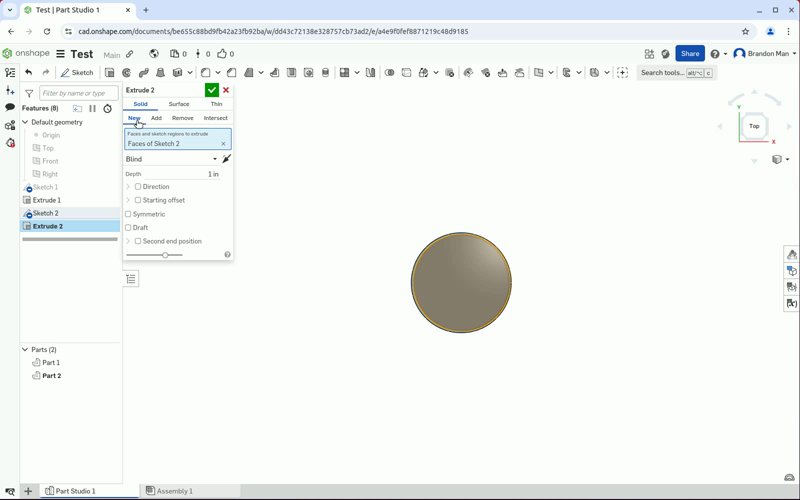
key(tab, 4)
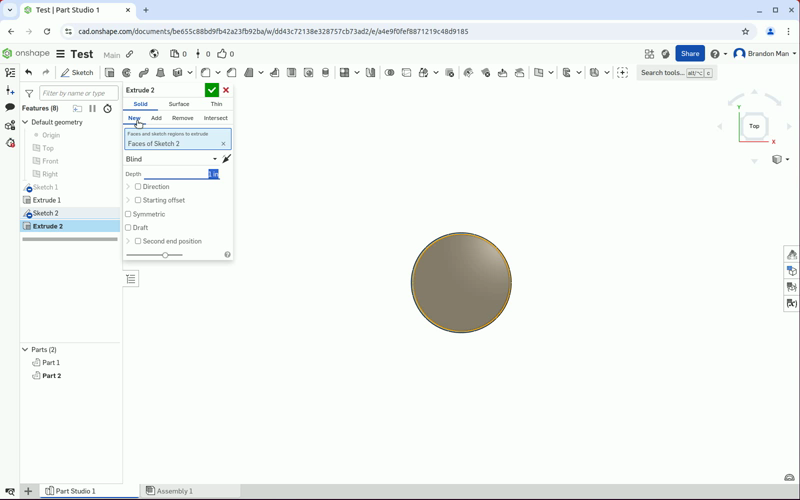
text(-0.241)
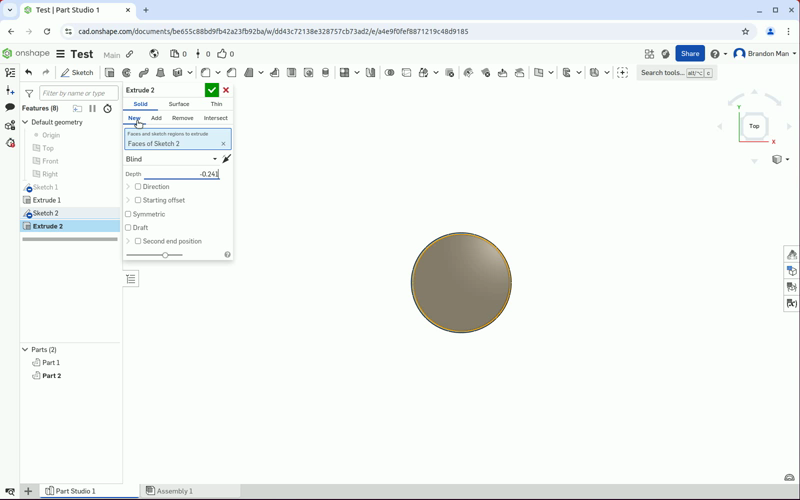
key(enter)
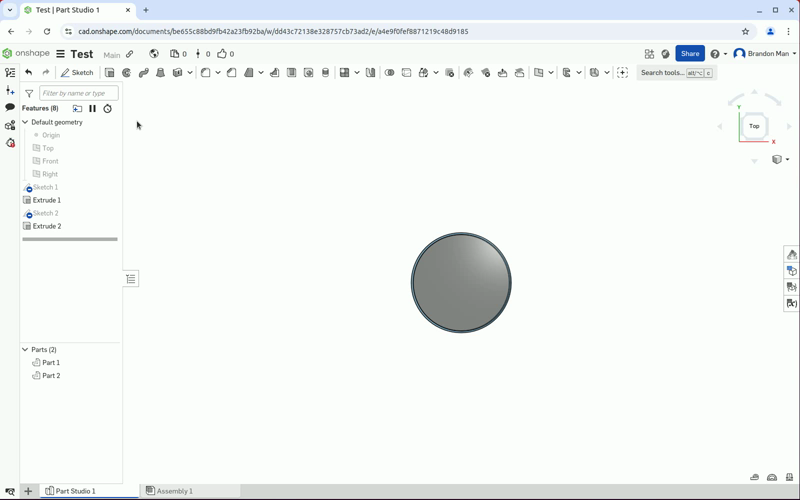
key(shift+h)
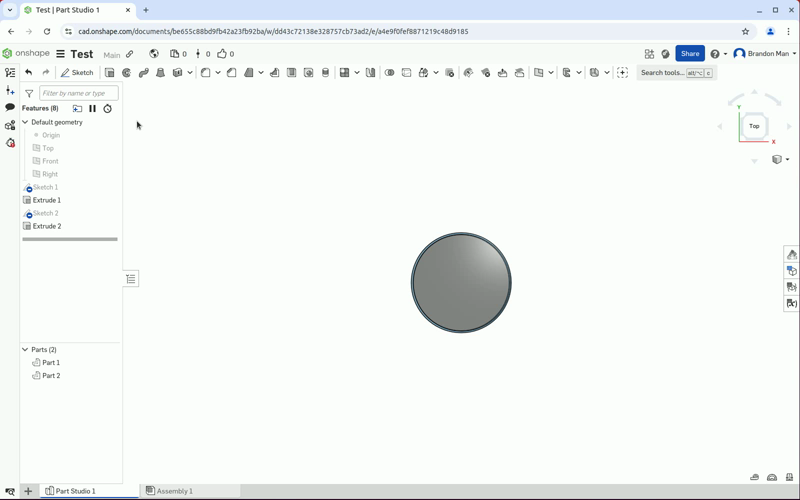
key(shift+h)
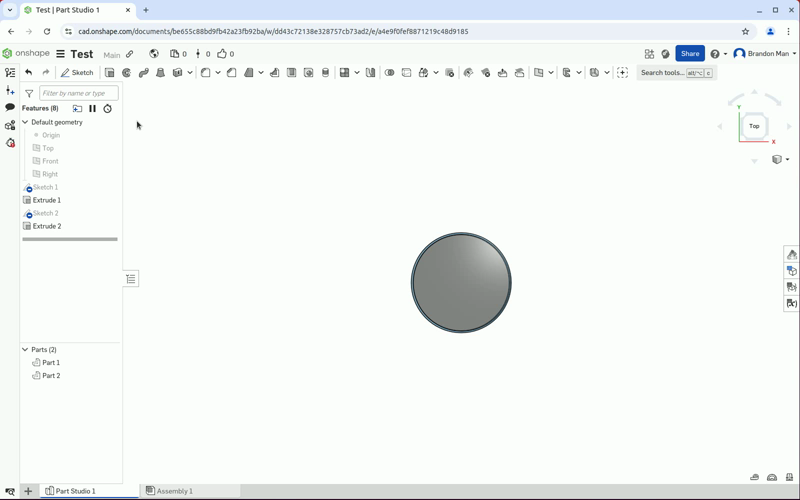
mouse_move(73, 189)
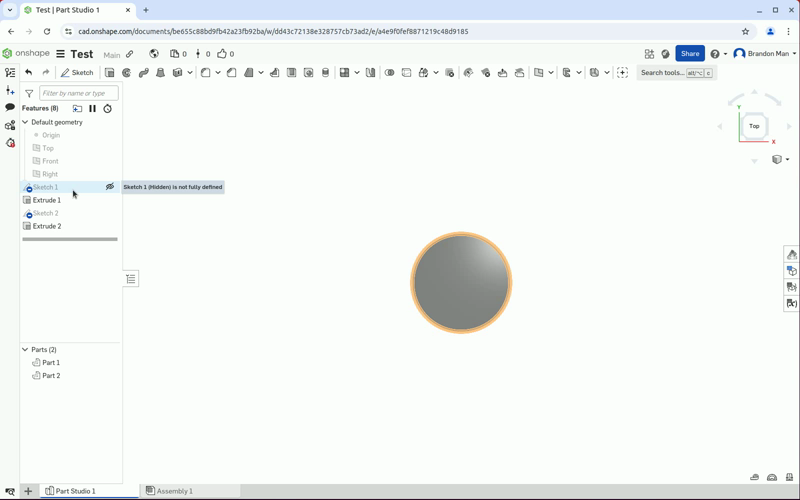
click(73, 189)
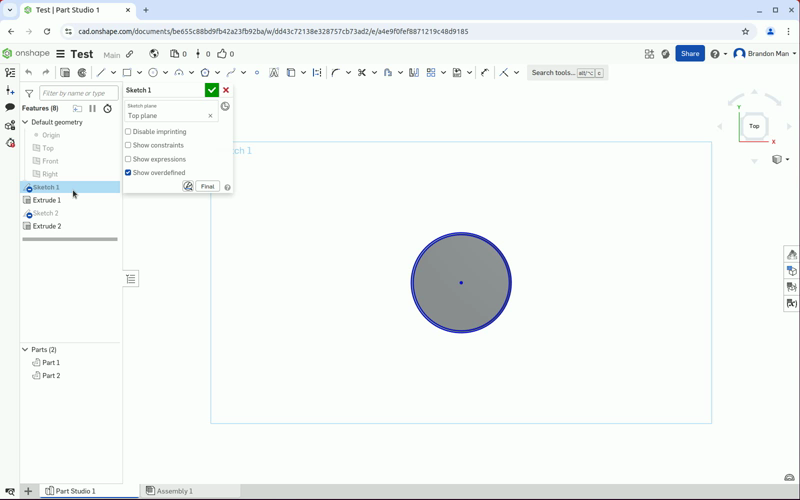
mouse_move(229, 92)
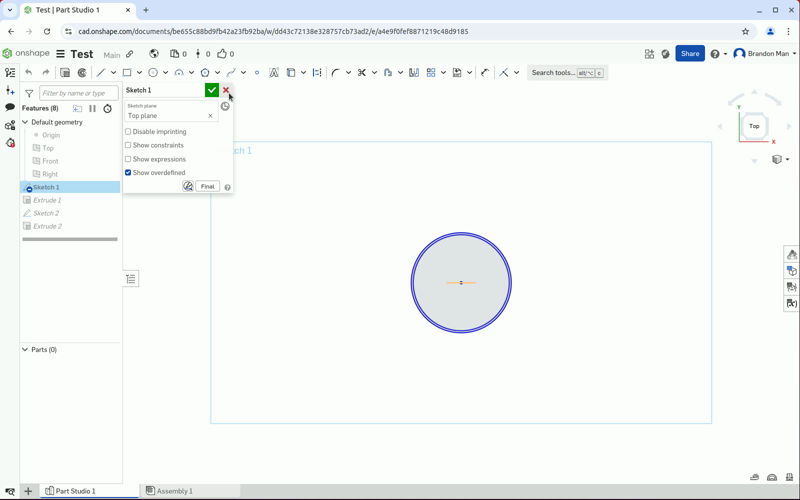
click(229, 92)
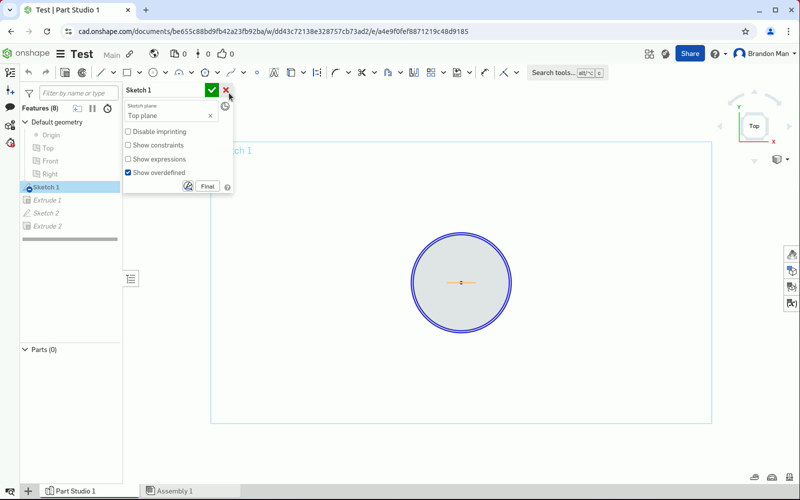
key(shift+s)
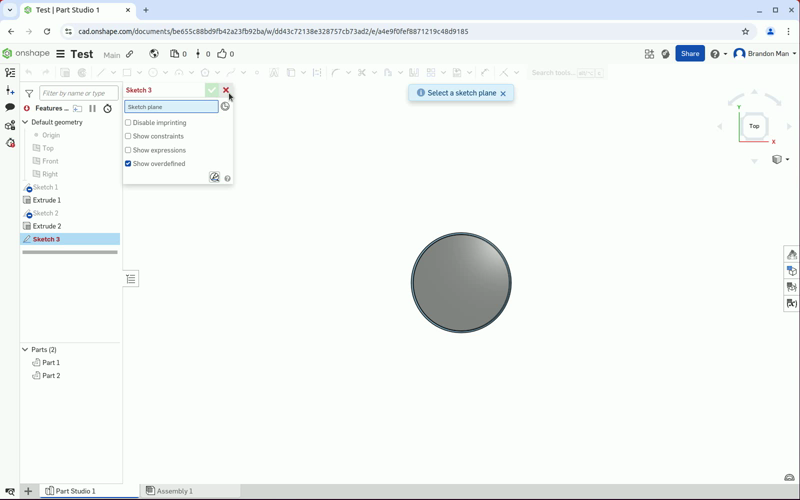
mouse_move(73, 150)
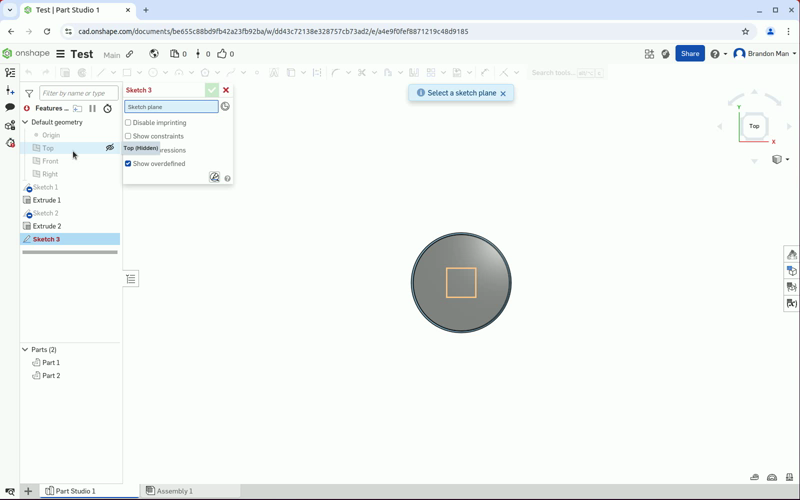
click(73, 150)
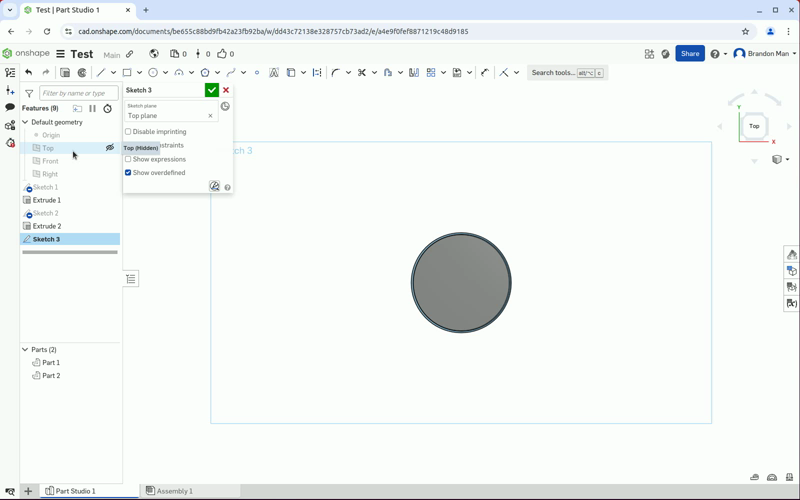
mouse_move(73, 352)
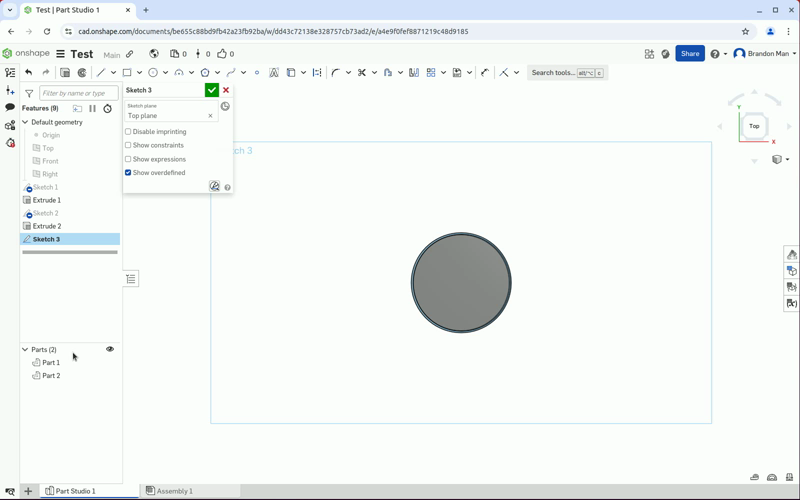
key(y)
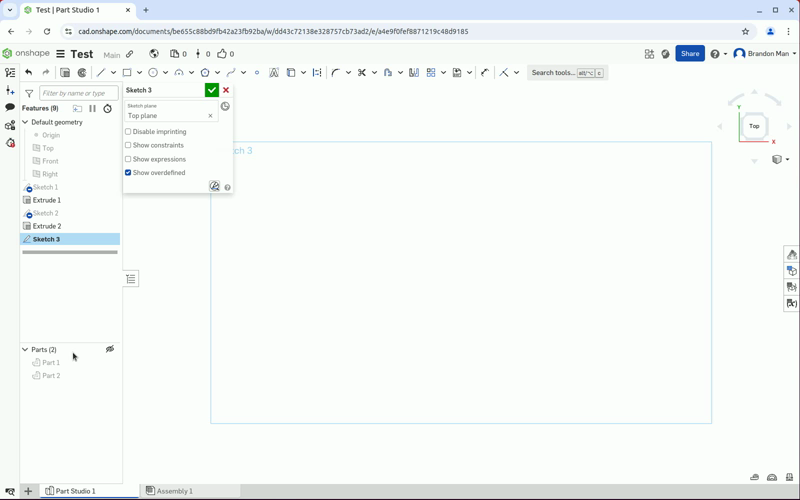
key(c)
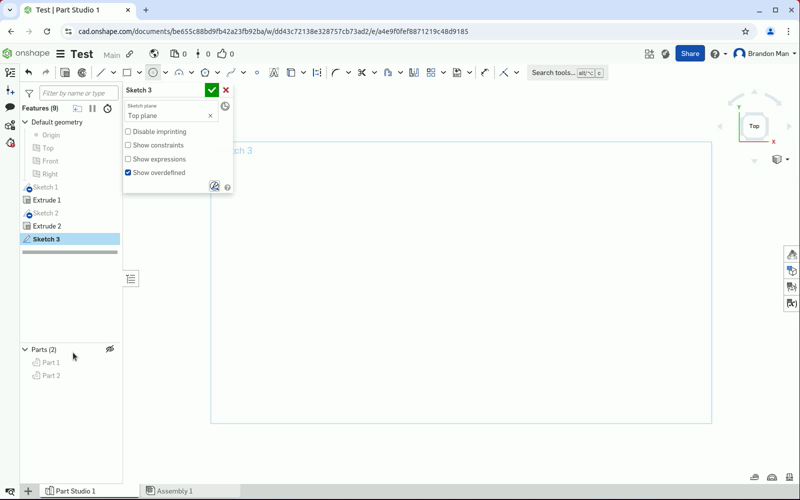
key_down(shift)
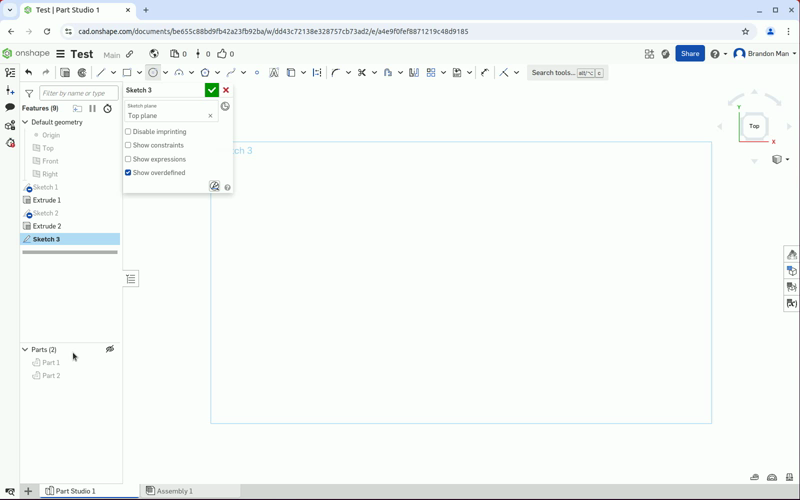
mouse_move(461, 282)
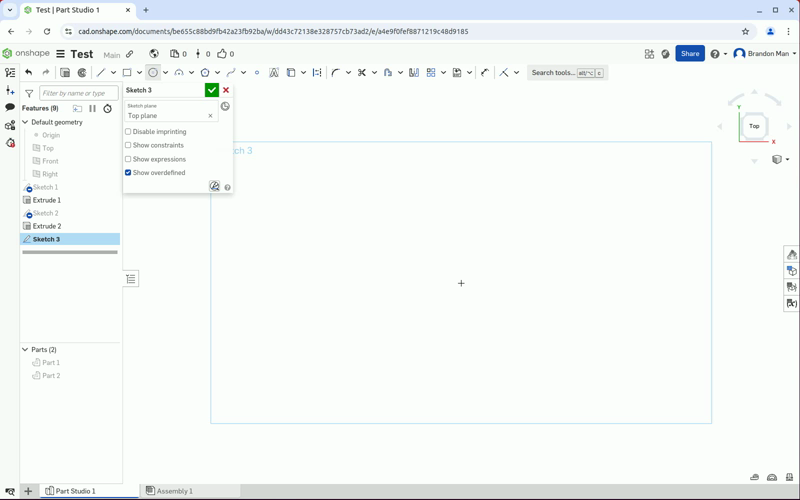
click(461, 282)
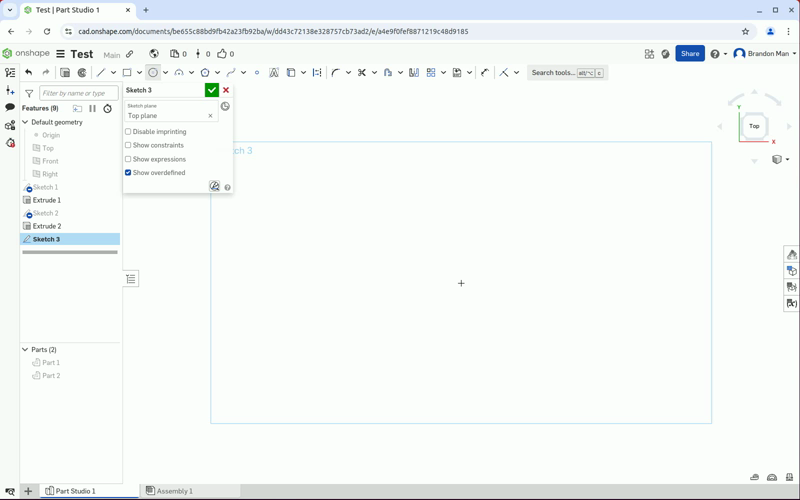
key_up(shift)
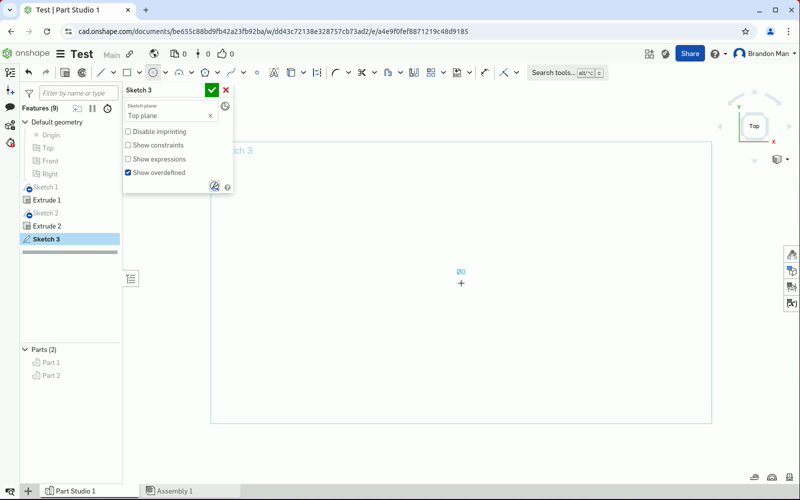
mouse_move(511, 282)
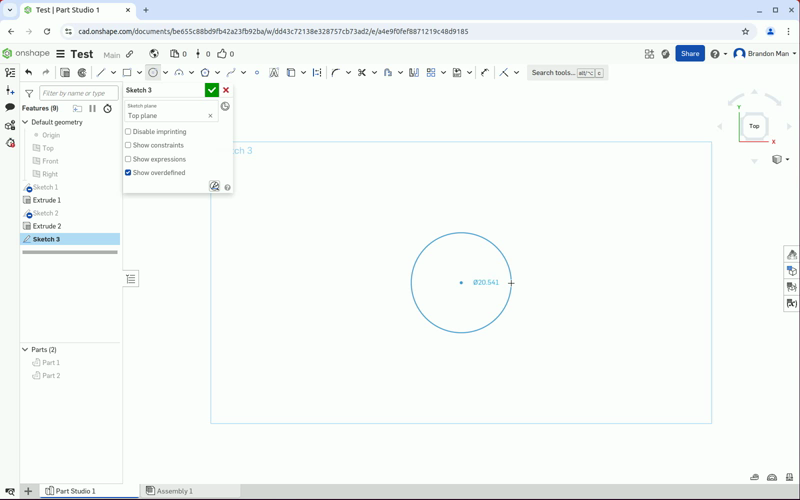
click(511, 282)
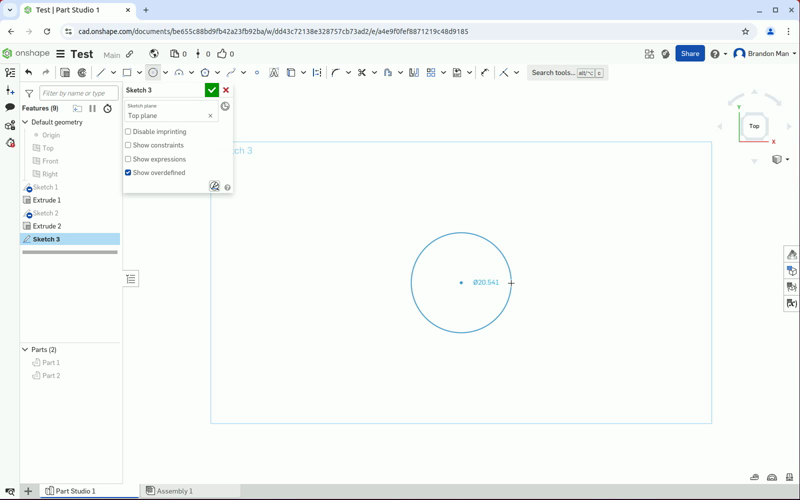
key(esc)
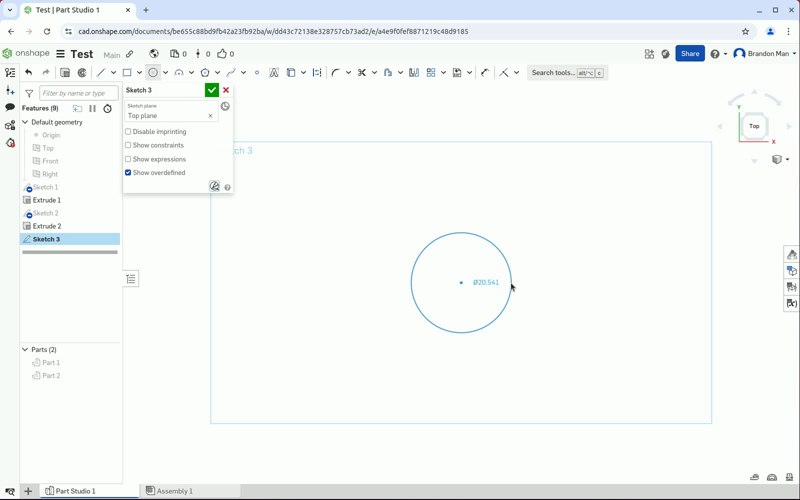
key(c)
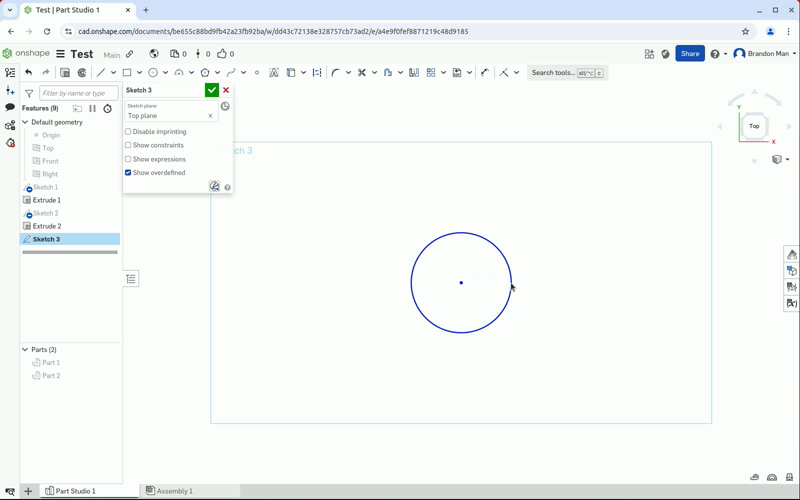
key_down(shift)
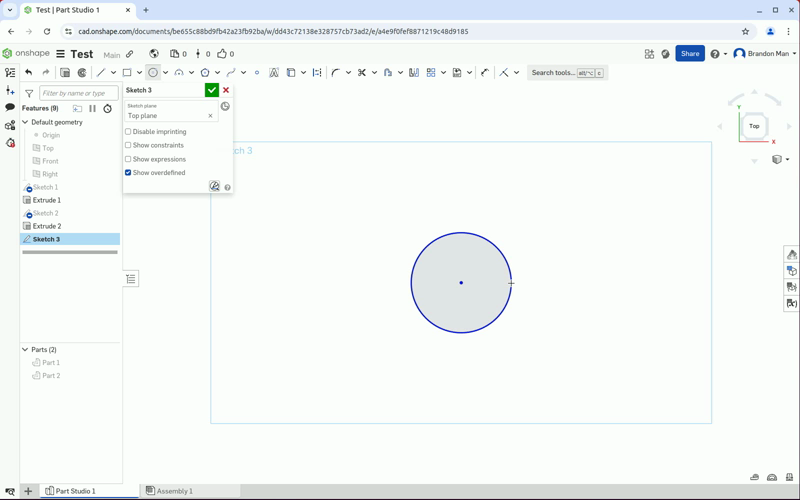
mouse_move(461, 282)
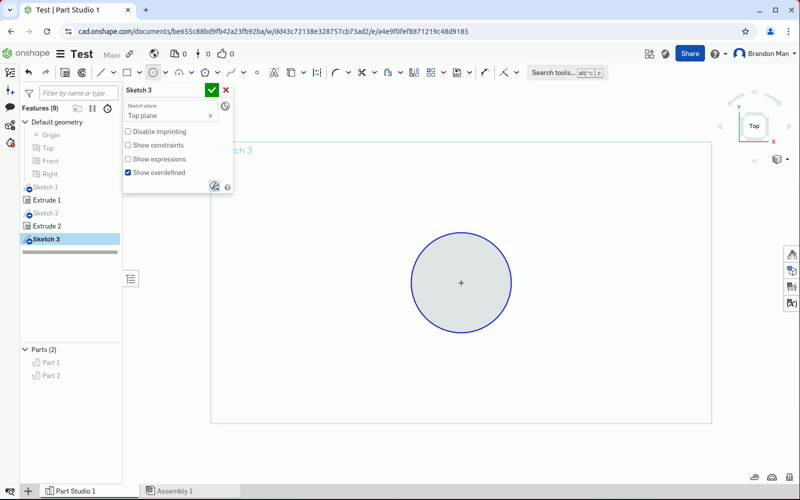
click(461, 282)
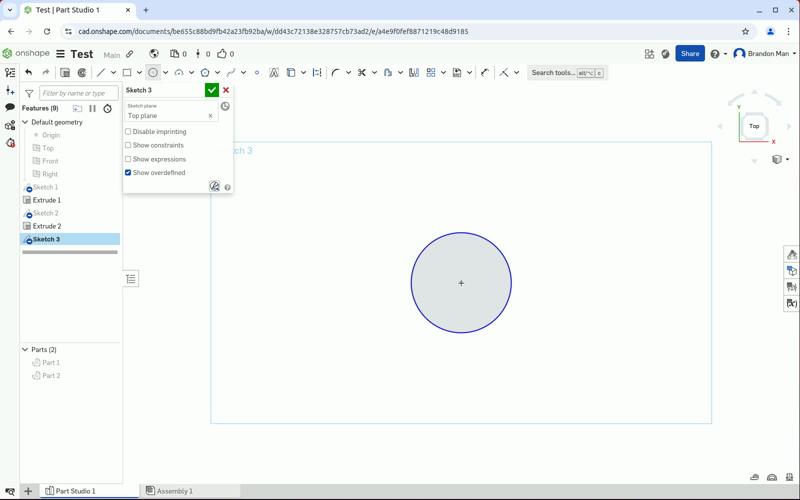
key_up(shift)
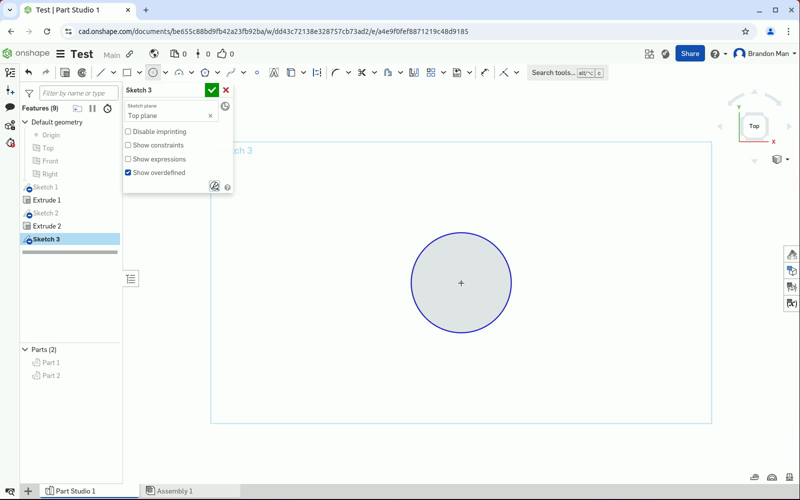
mouse_move(509, 282)
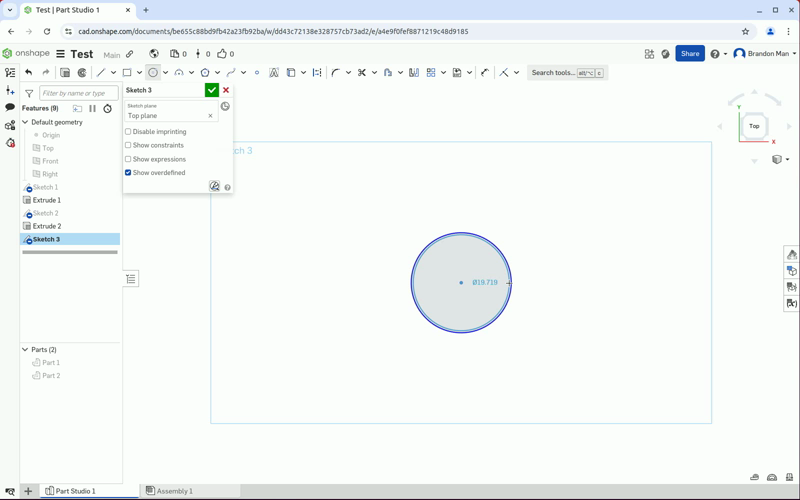
scroll(6)
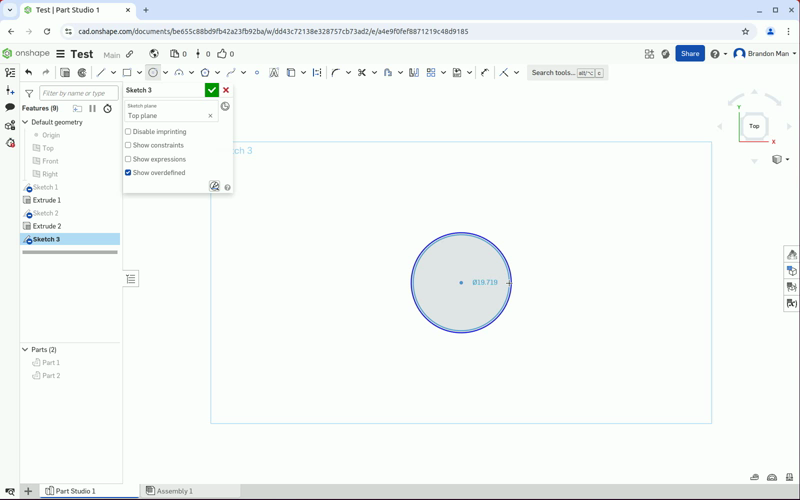
scroll(6)
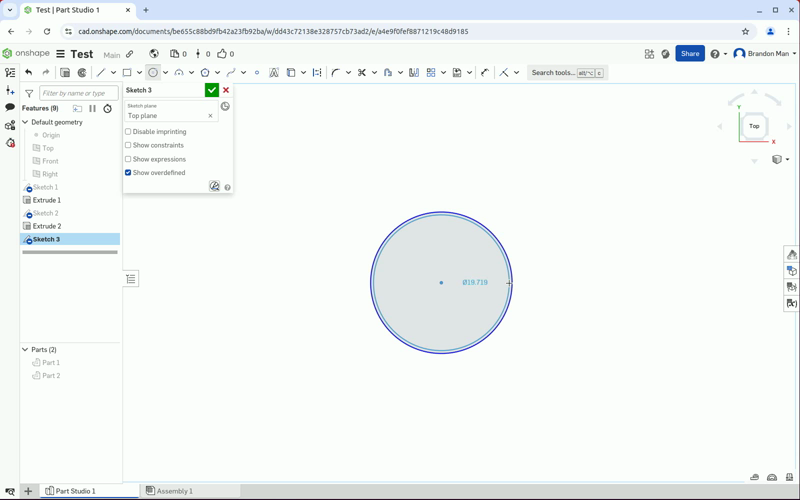
scroll(6)
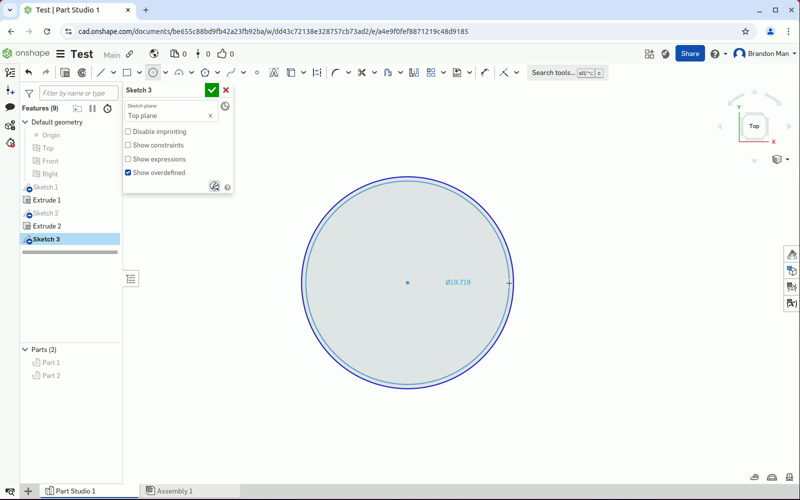
scroll(6)
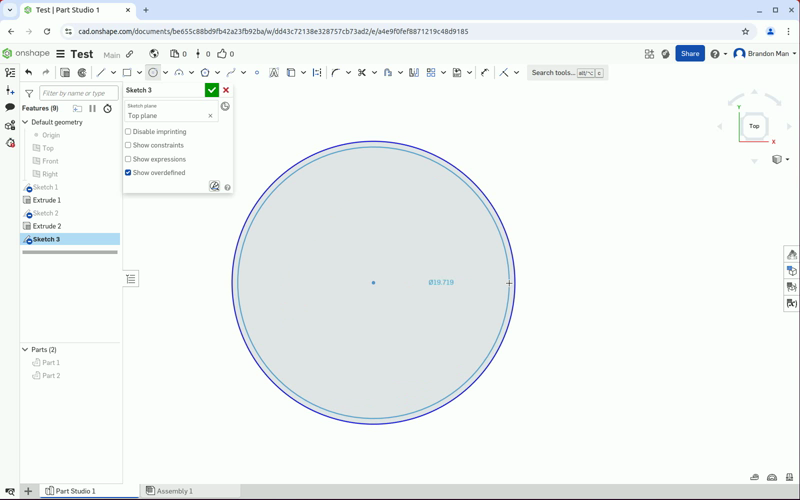
scroll(6)
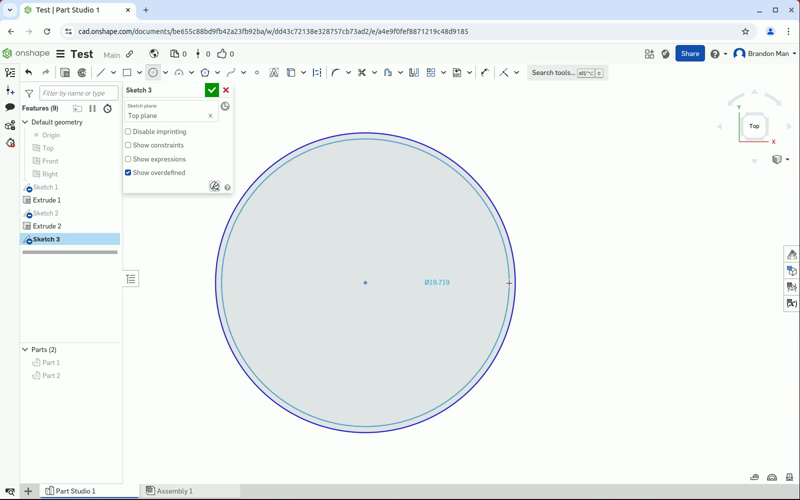
scroll(6)
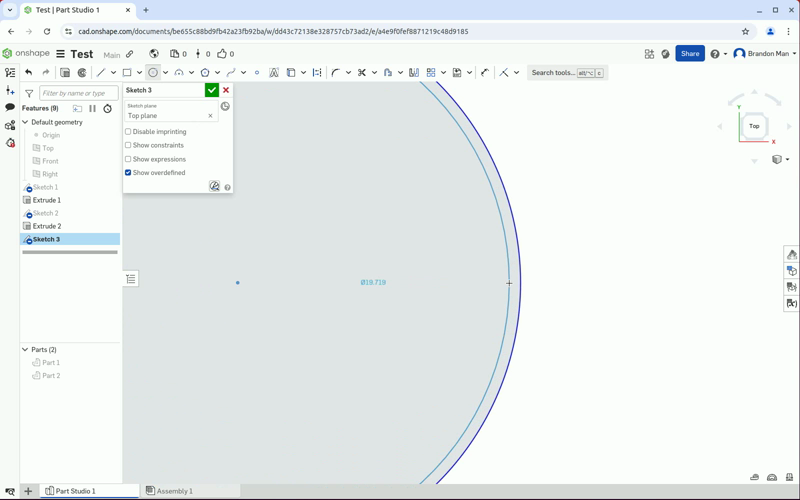
scroll(6)
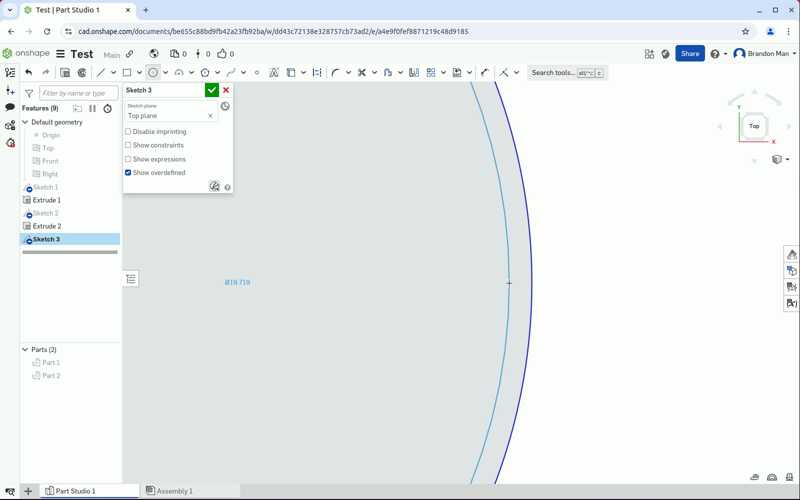
click(509, 282)
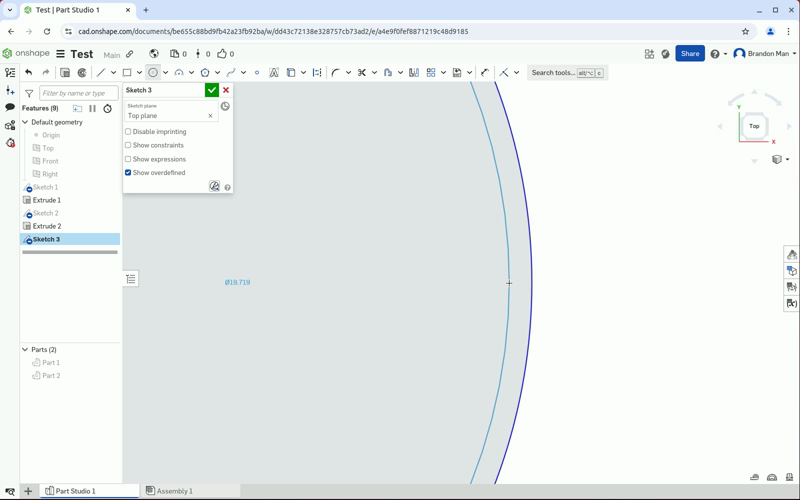
scroll(-6)
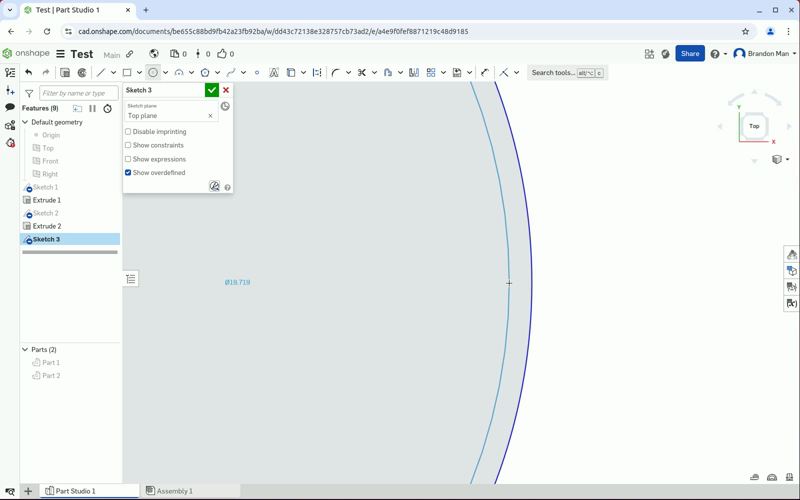
scroll(-6)
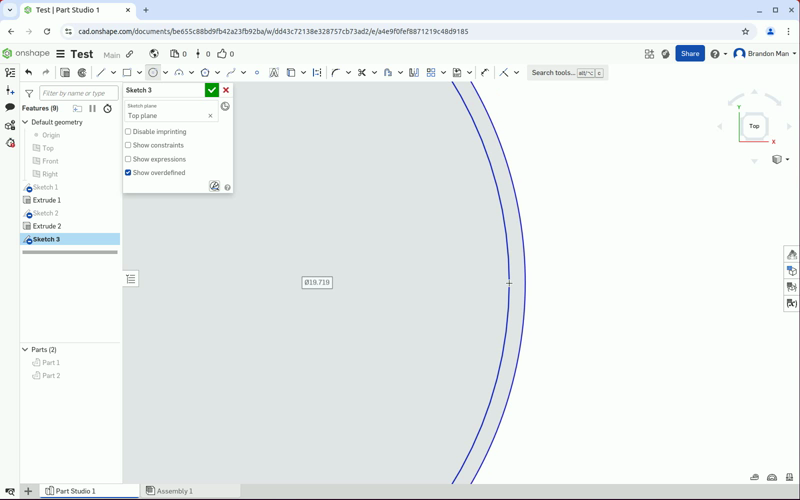
scroll(-6)
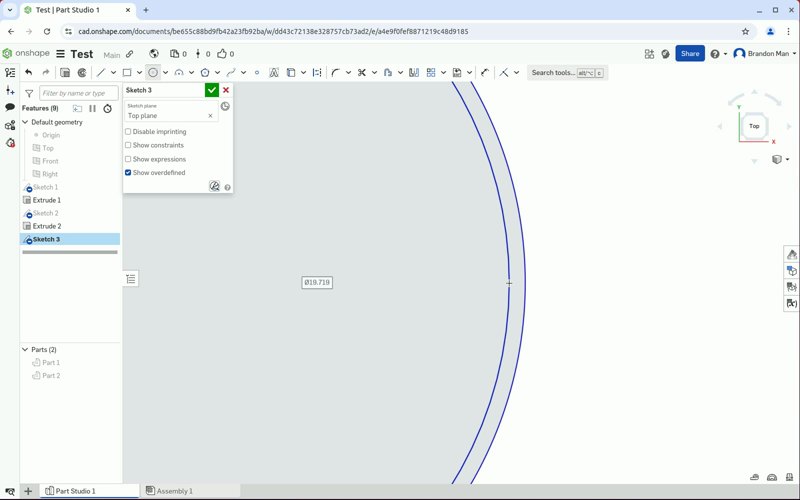
scroll(-6)
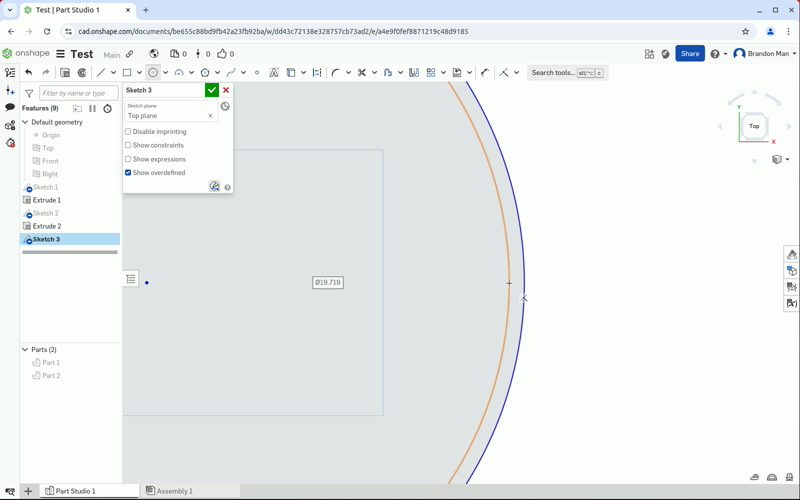
scroll(-6)
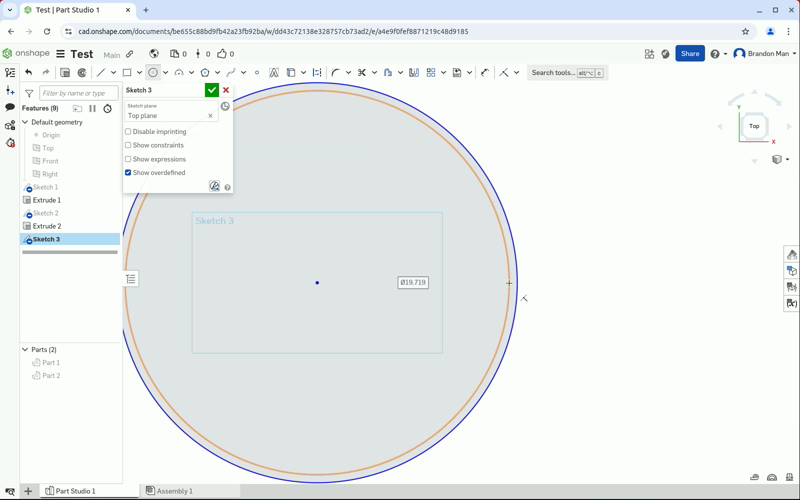
scroll(-6)
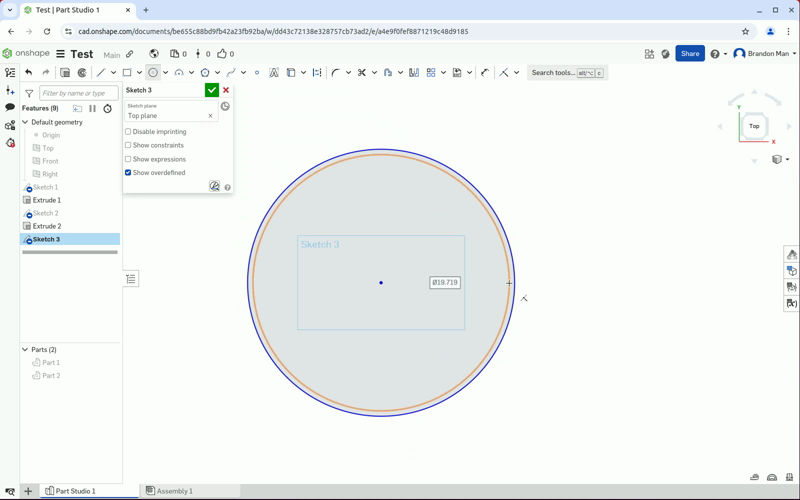
scroll(-6)
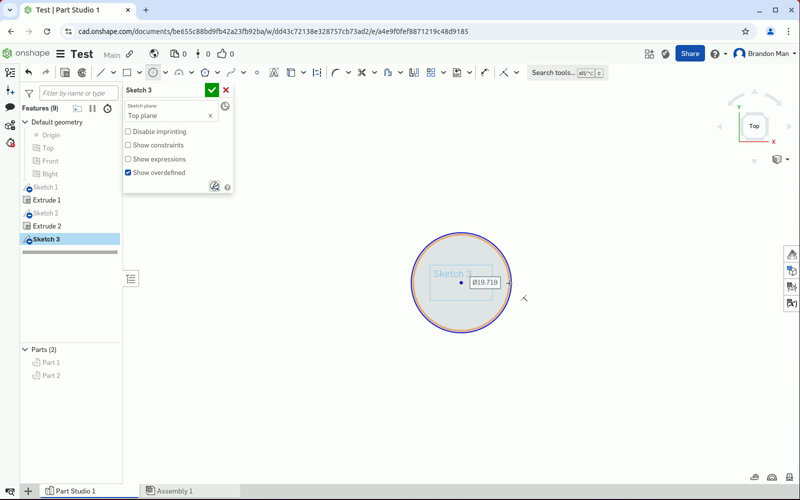
key(esc)
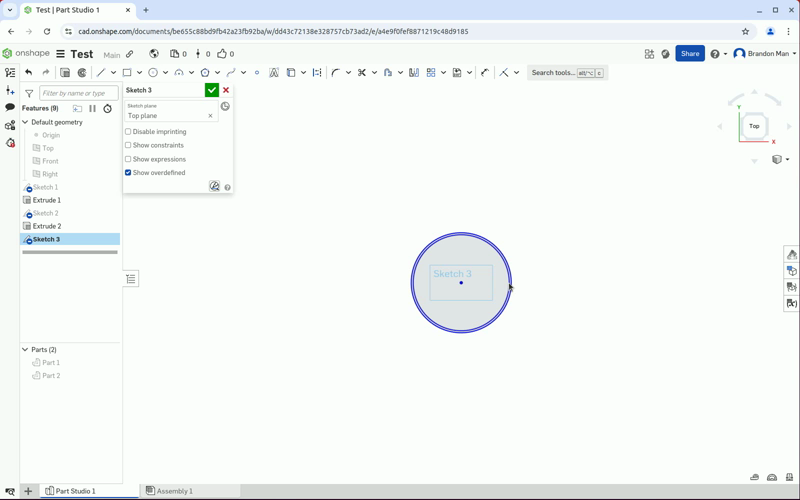
mouse_move(416, 264)
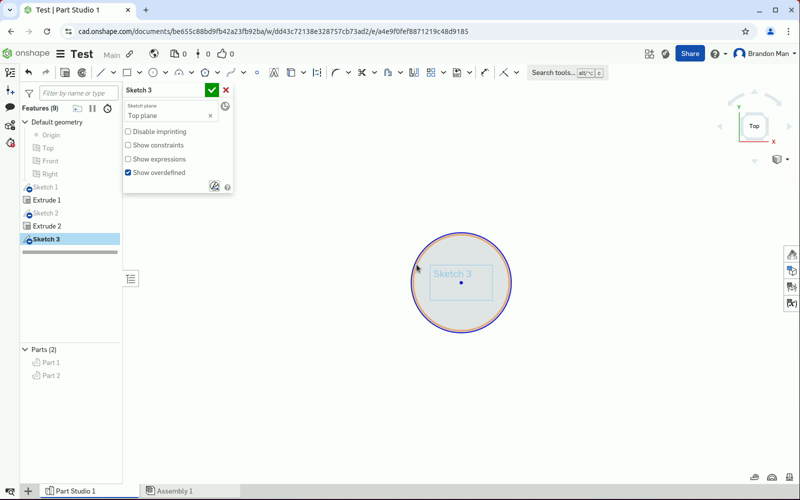
scroll(6)
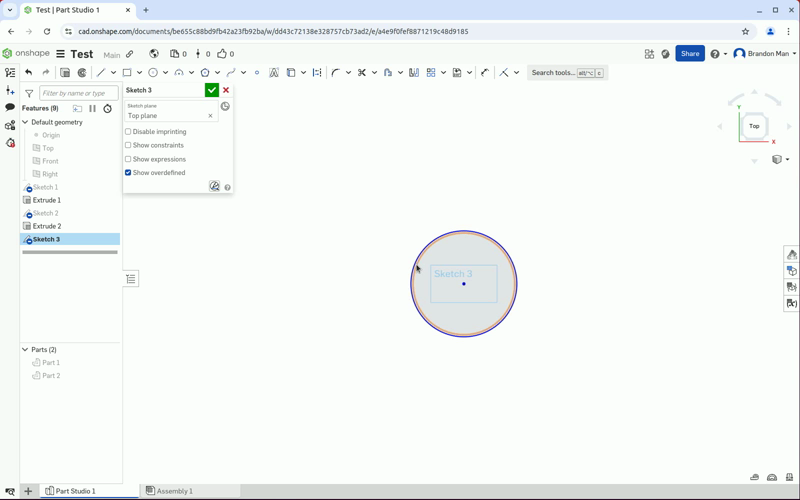
scroll(6)
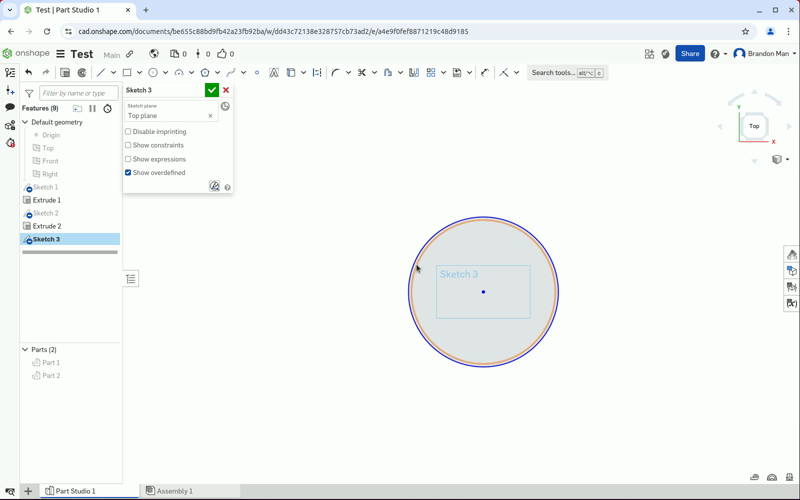
scroll(6)
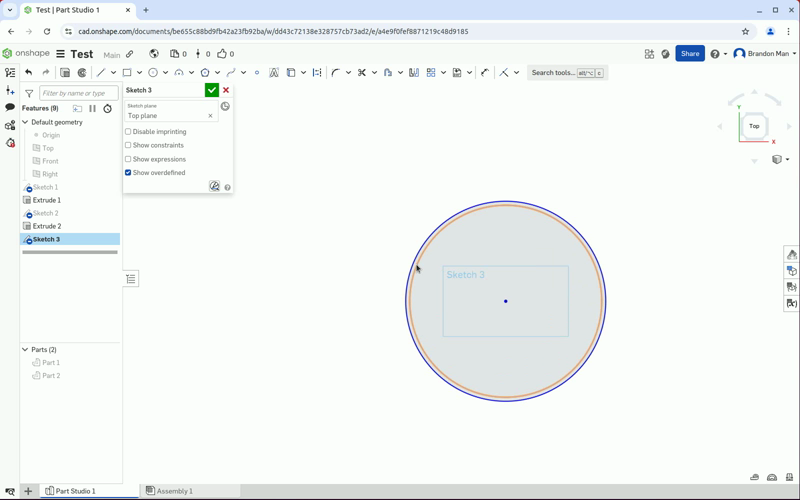
scroll(6)
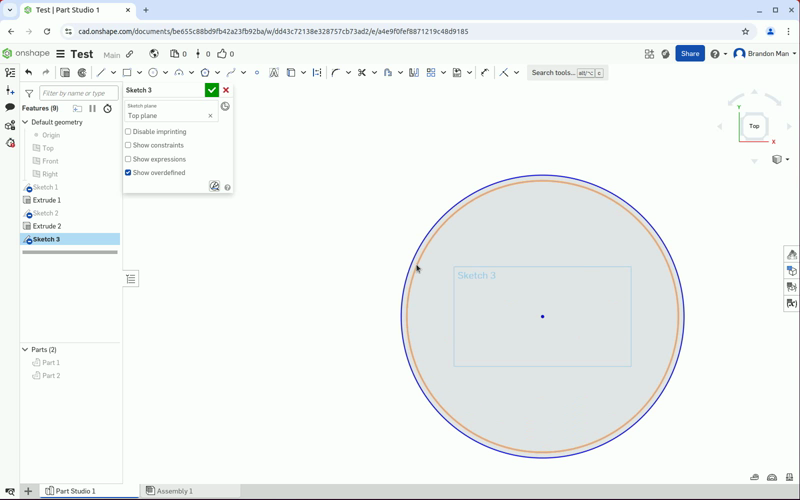
scroll(6)
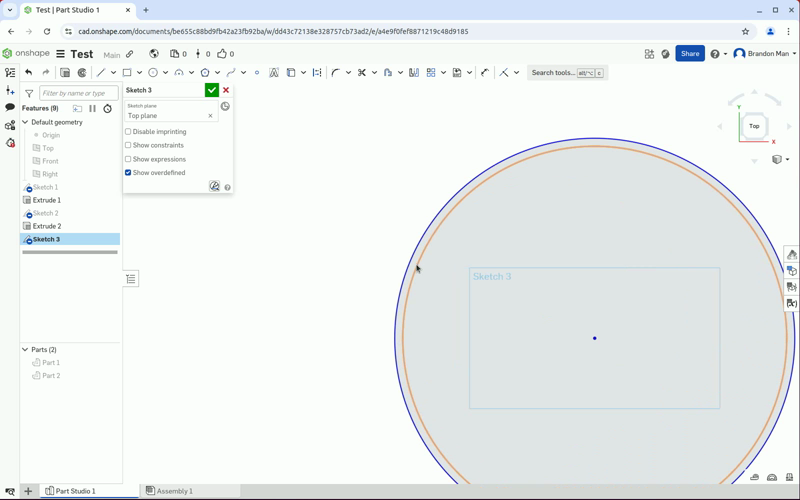
scroll(6)
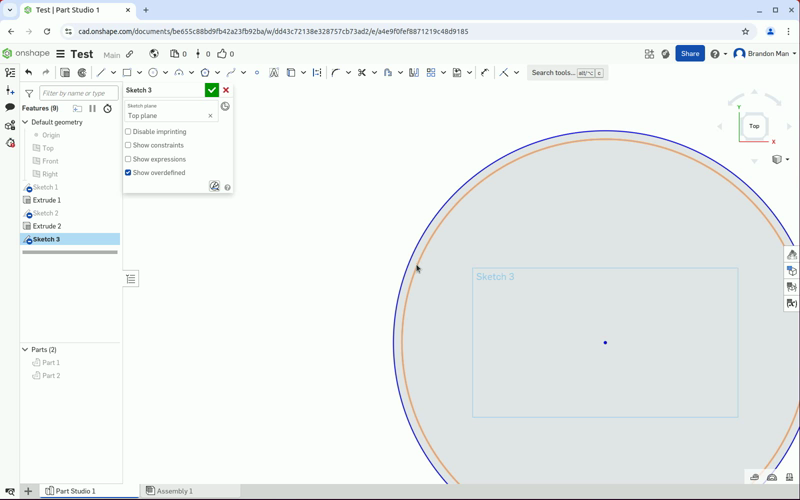
scroll(6)
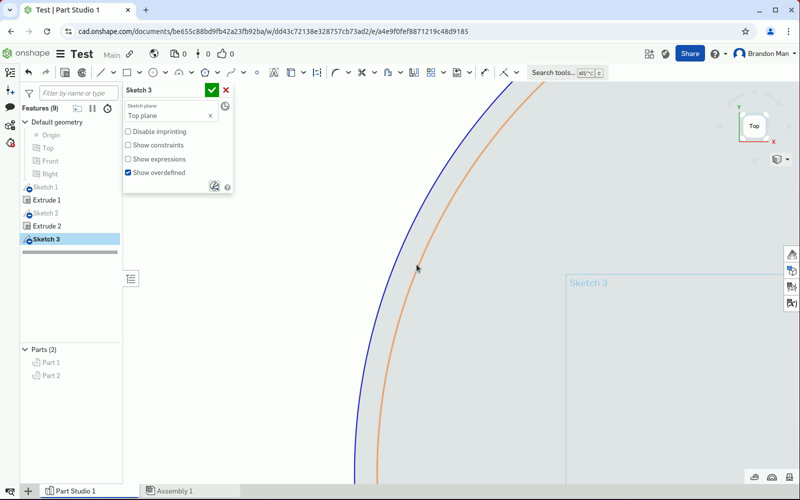
click(416, 264)
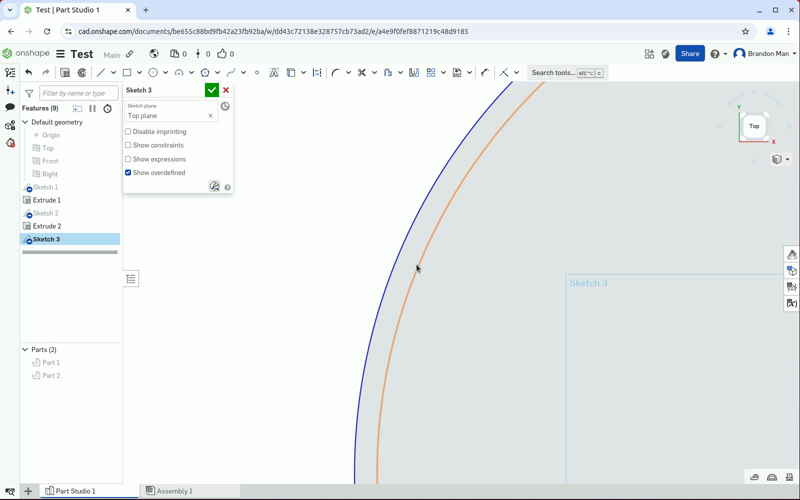
scroll(-6)
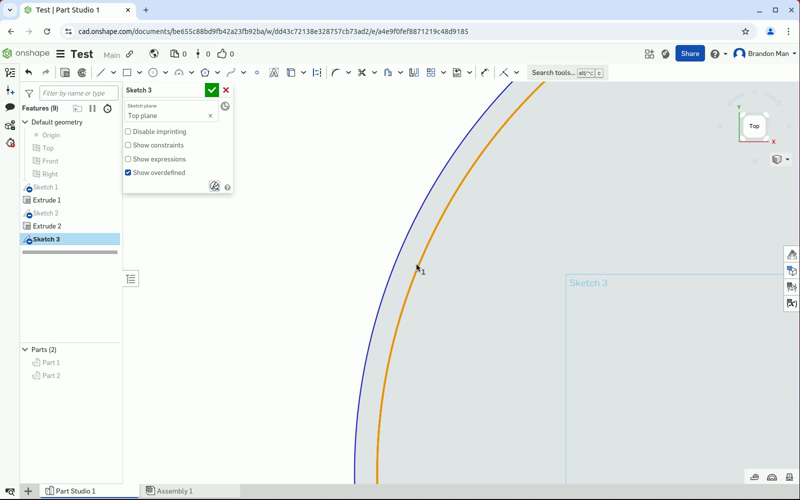
scroll(-6)
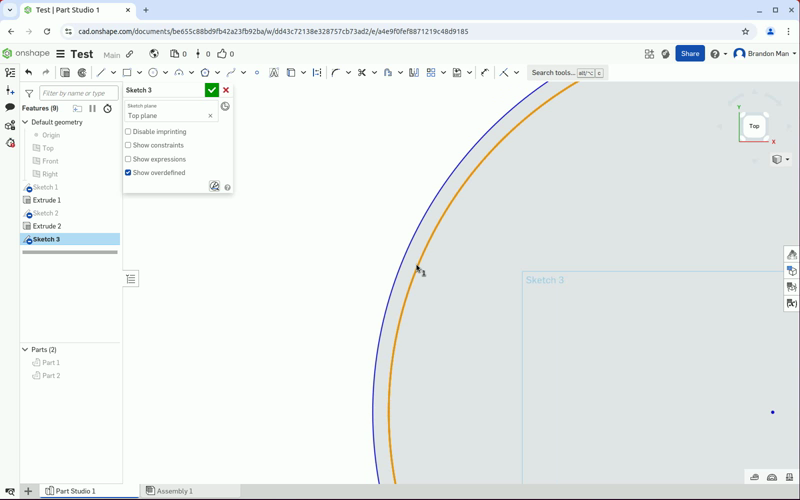
scroll(-6)
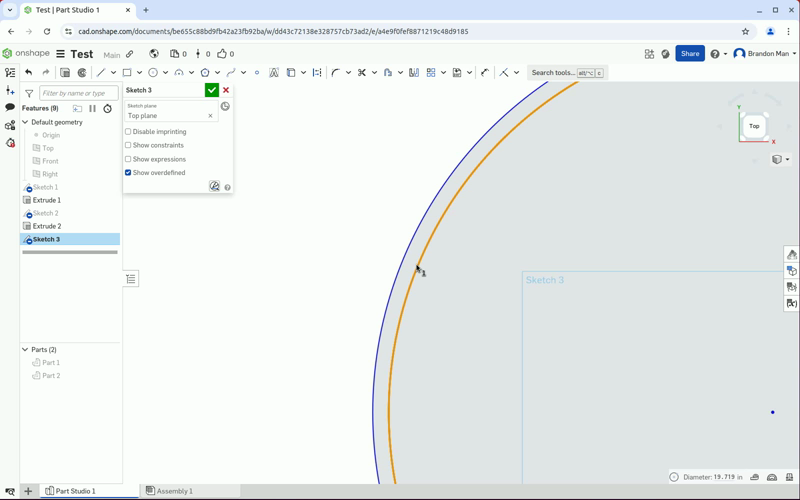
scroll(-6)
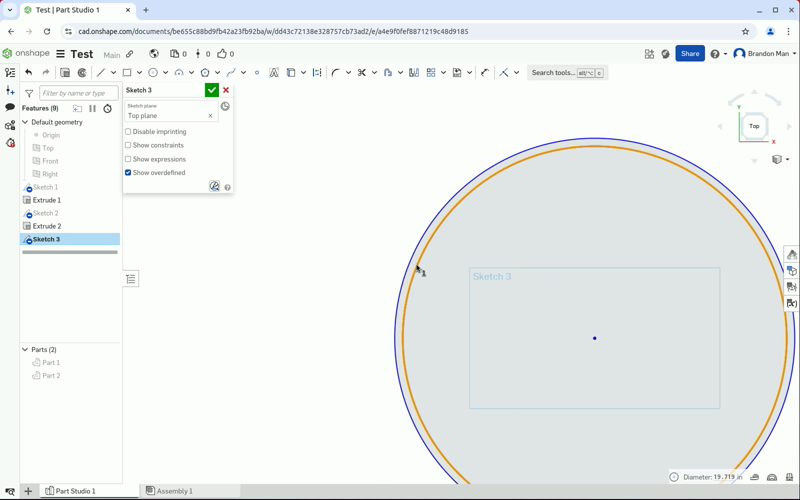
scroll(-6)
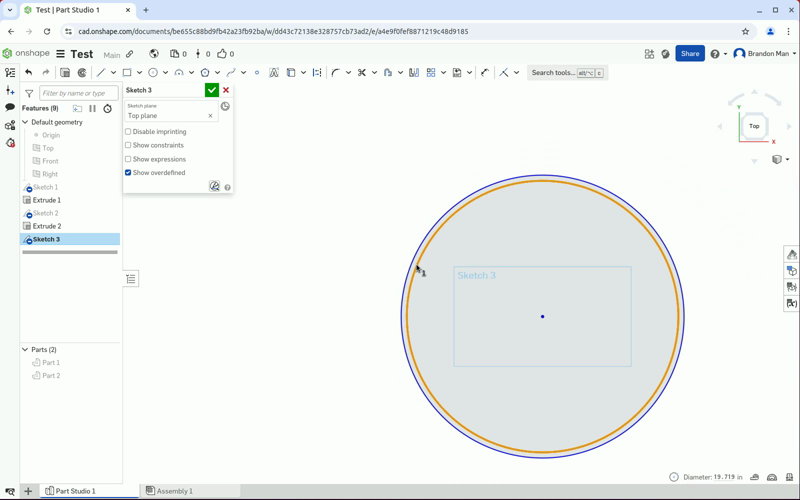
scroll(-6)
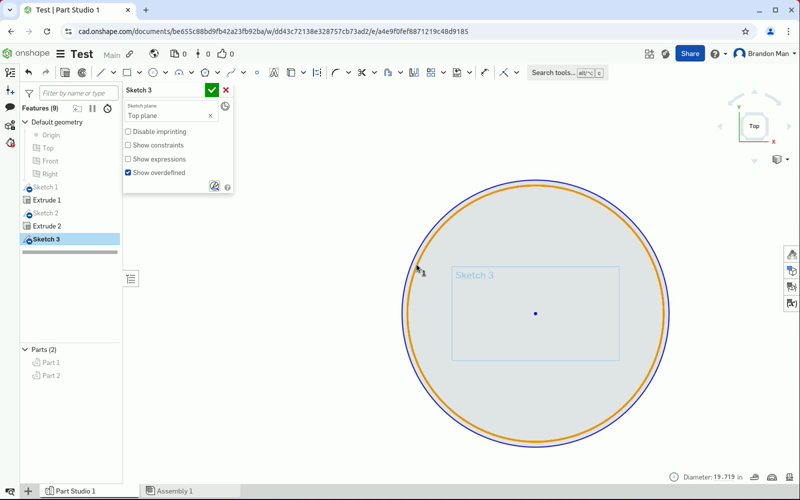
scroll(-6)
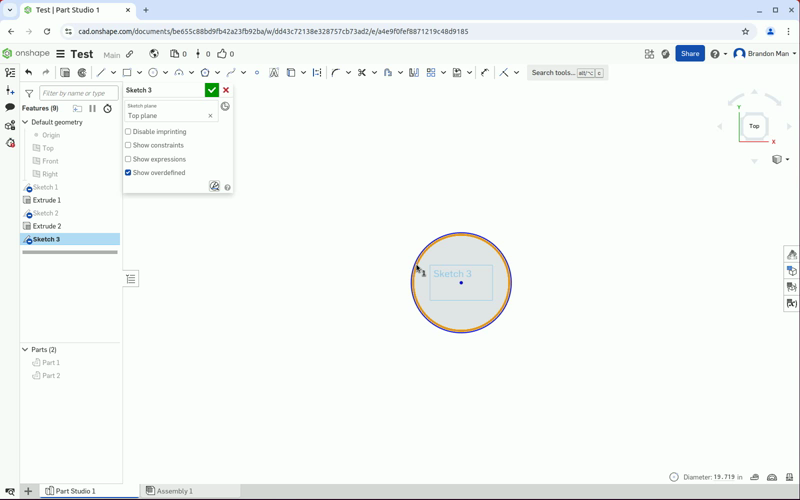
mouse_move(73, 352)
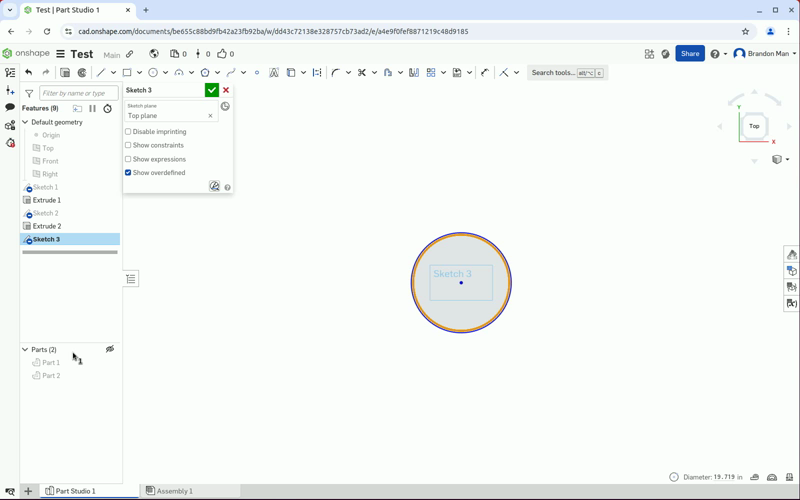
key(shift+y)
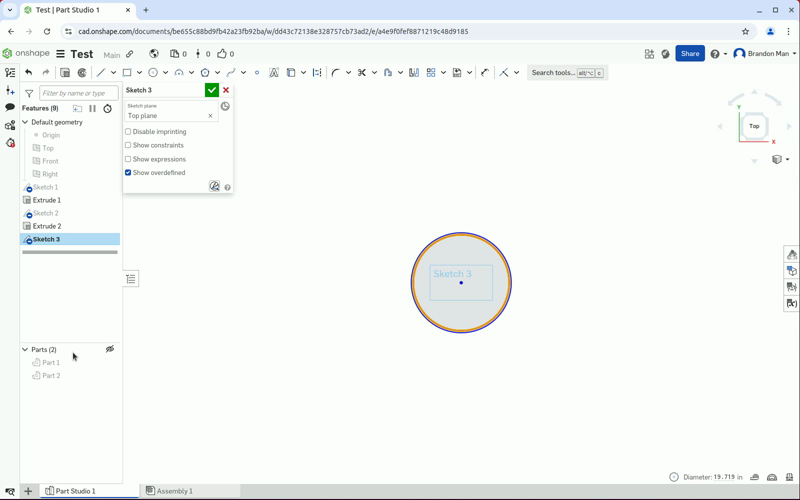
key(shift+e)
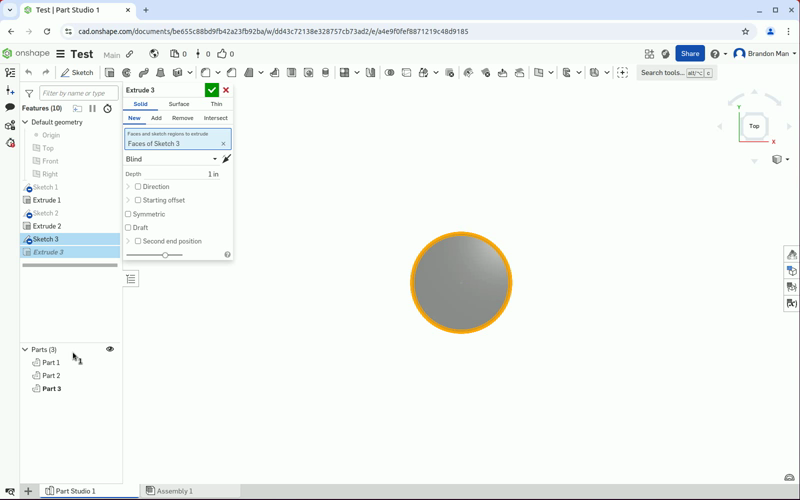
mouse_move(143, 106)
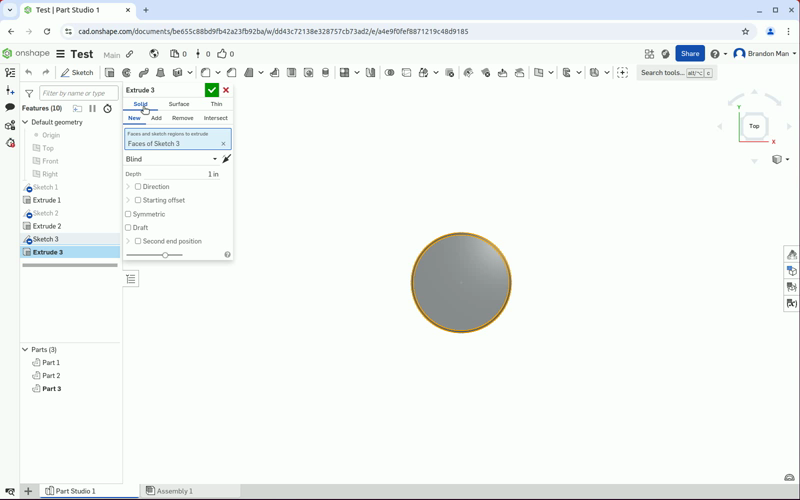
click(143, 106)
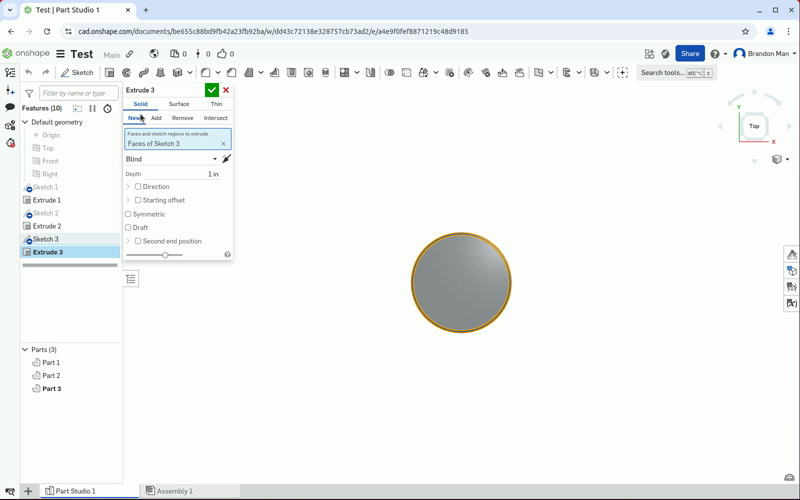
mouse_move(137, 120)
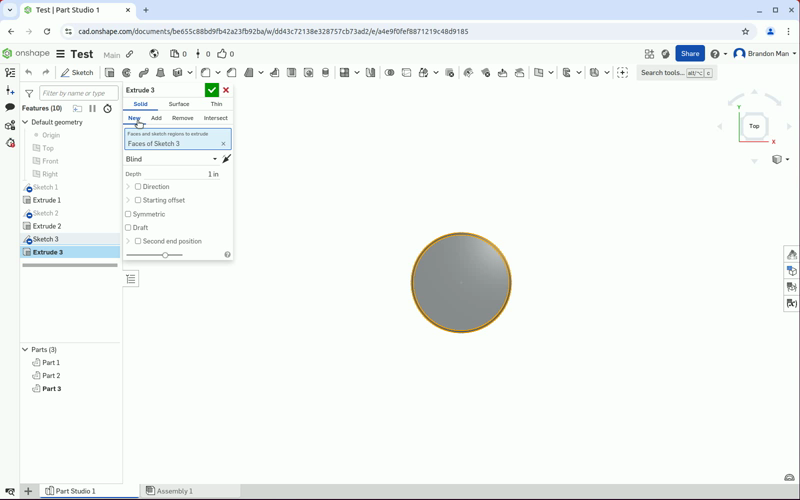
click(137, 120)
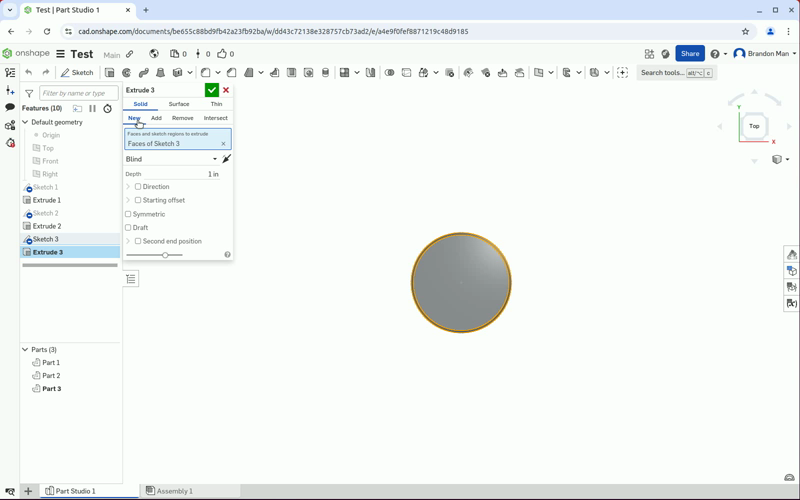
key(tab, 4)
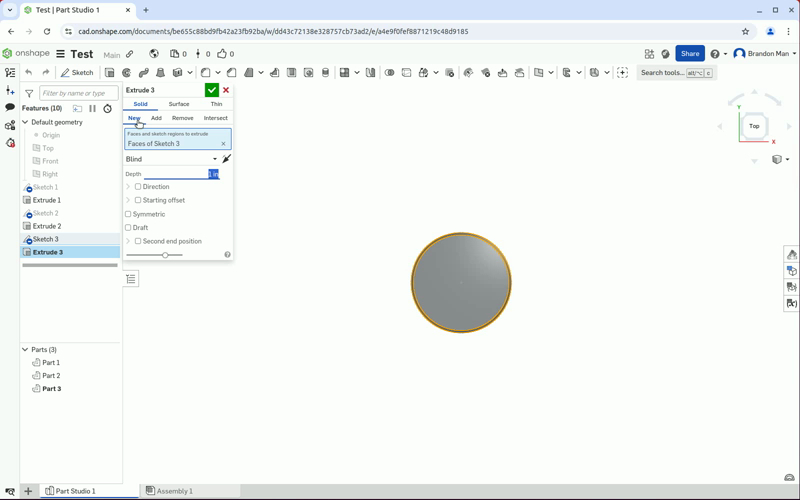
text(17.572)
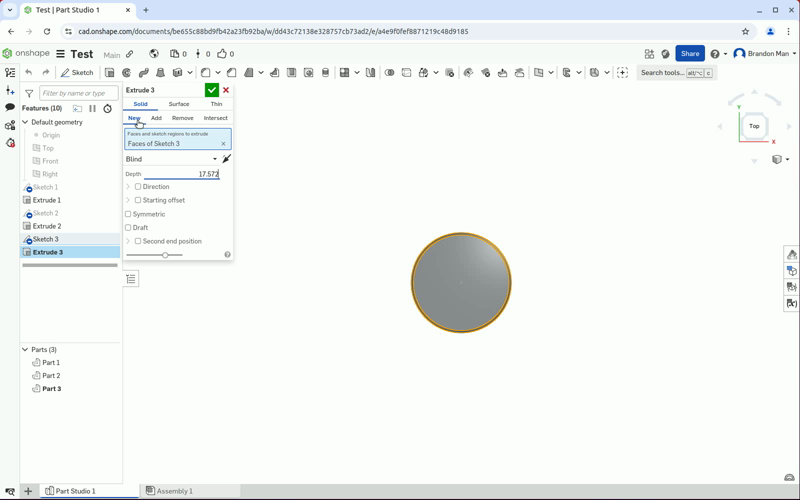
key(enter)
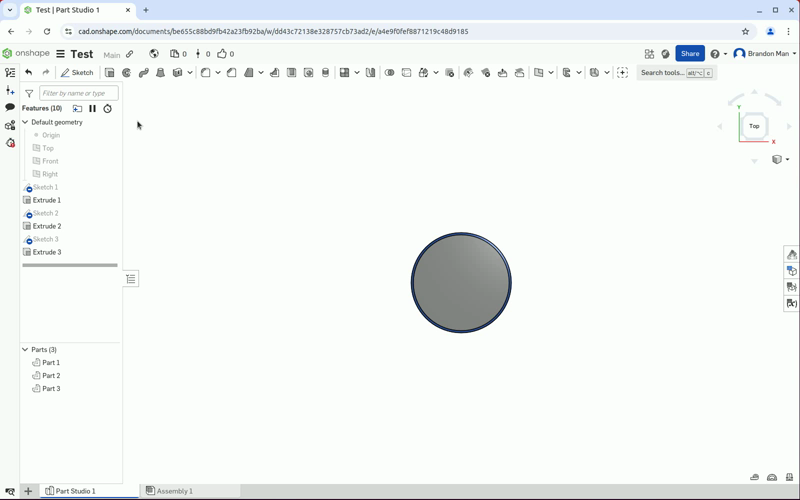
key(shift+h)
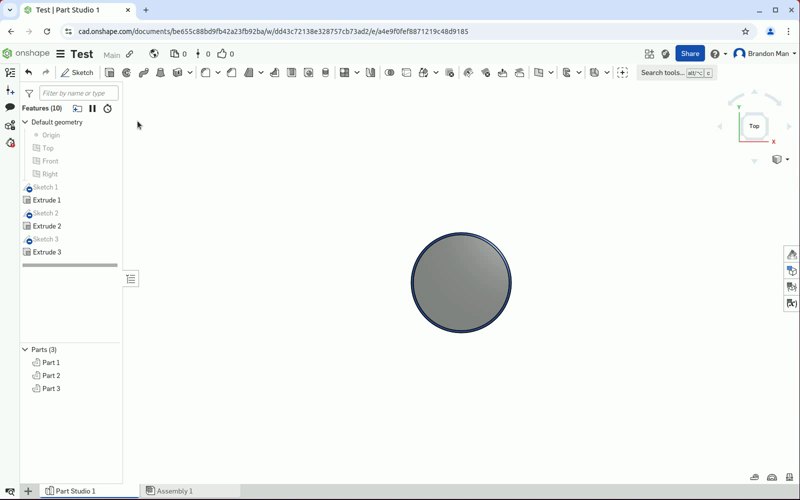
key(shift+h)
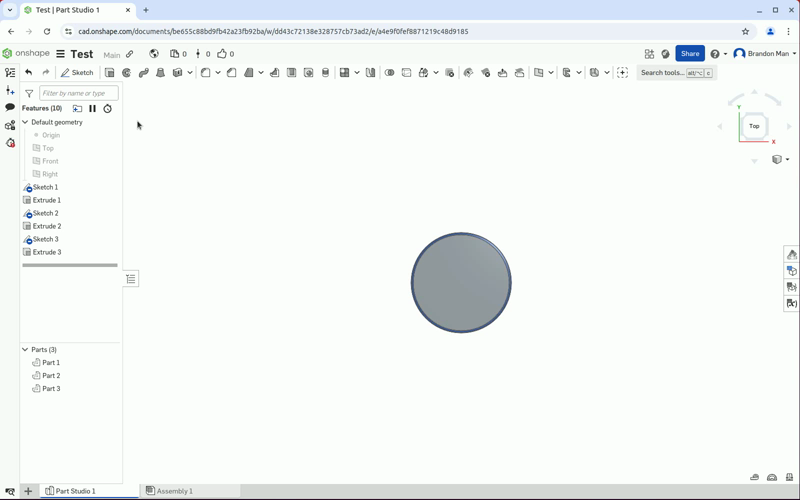
key(shift+7)
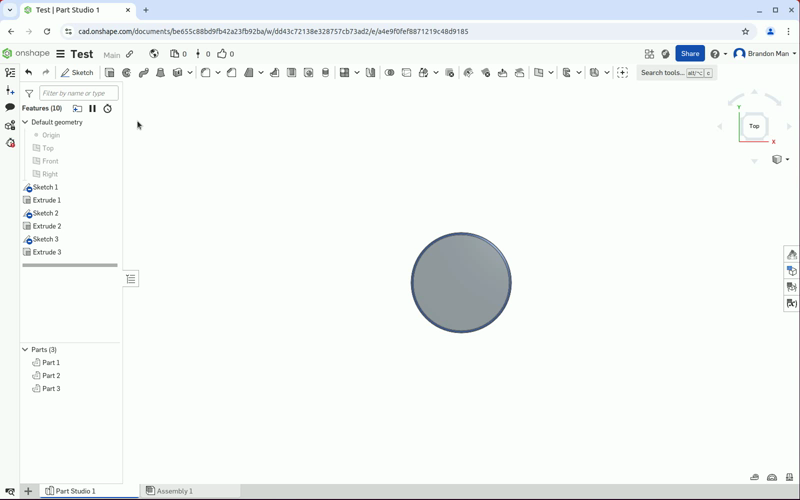
key(up, 3)
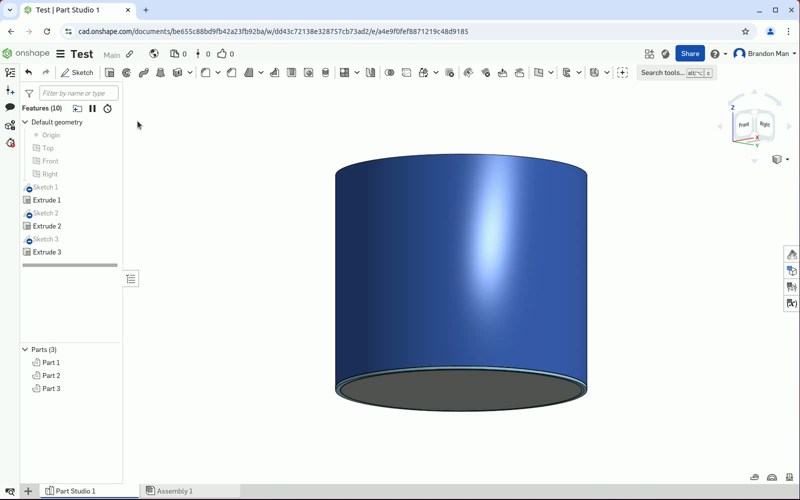
key(left, 3)
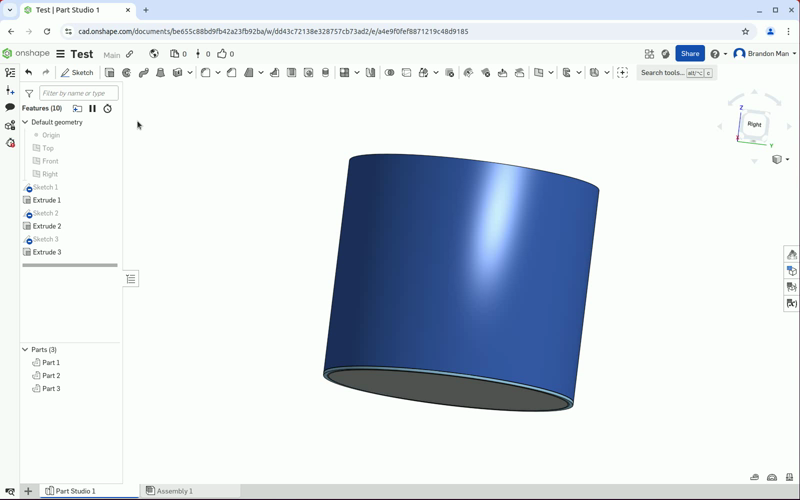
key(right, 3)
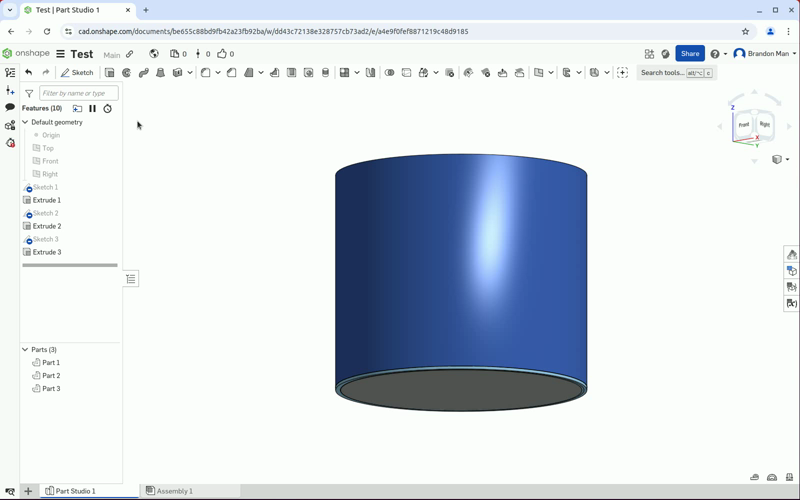
key(down, 3)
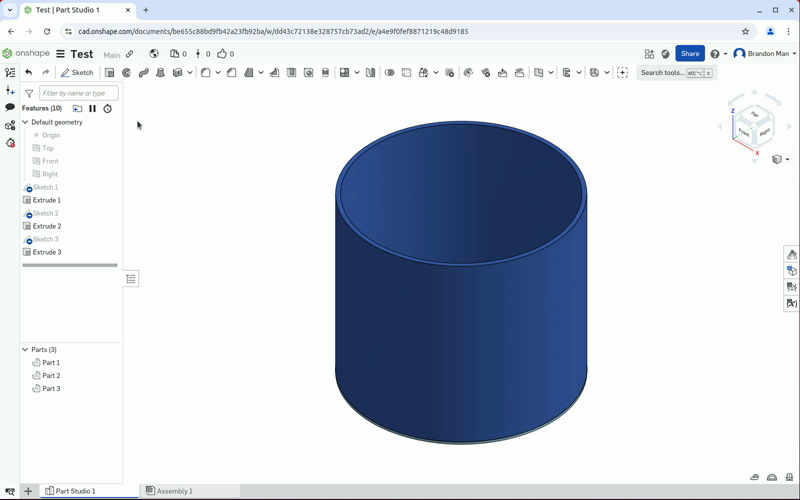
mouse_move(73, 189)
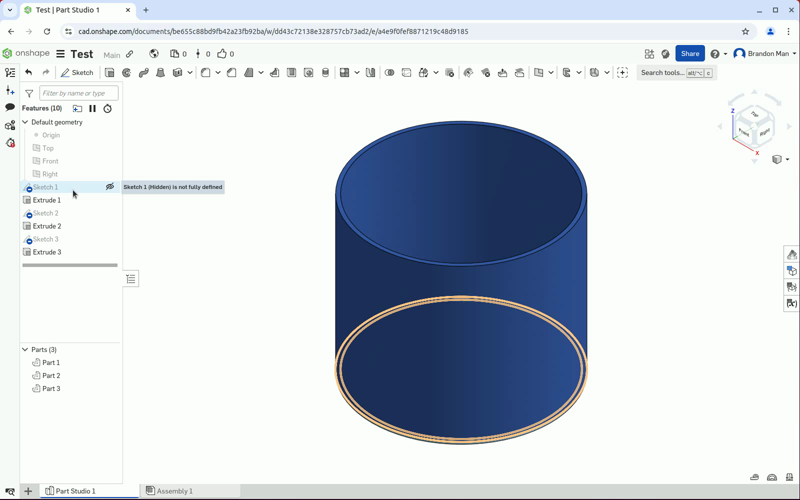
click(73, 189)